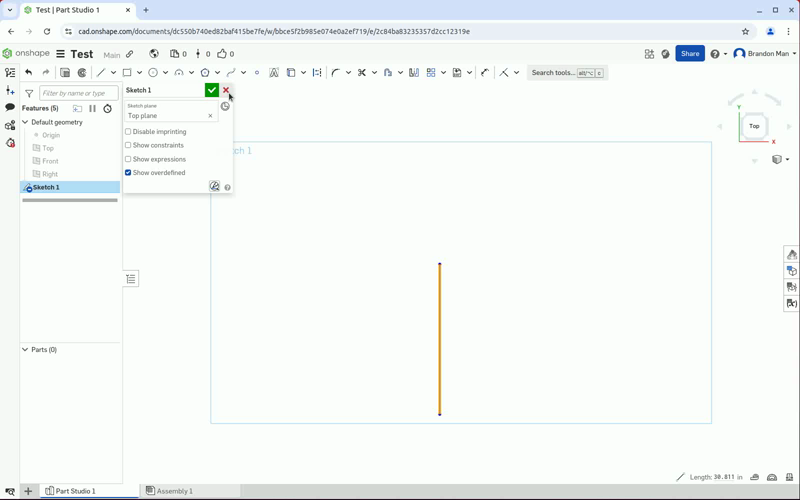
key(shift+h)
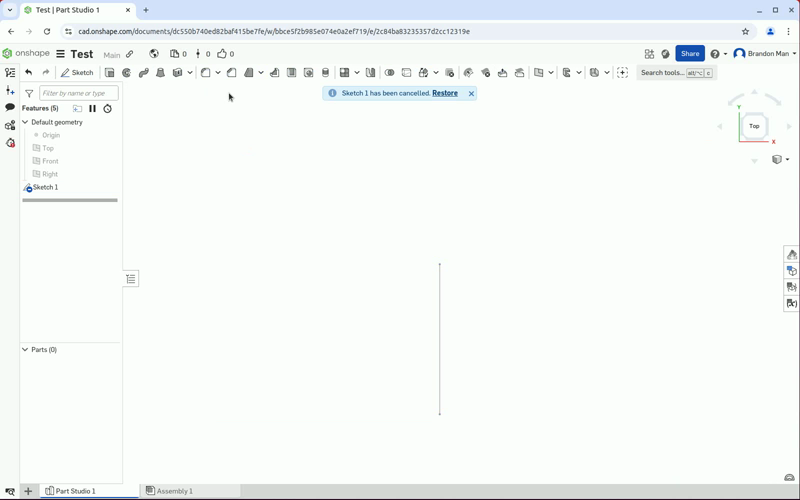
key(shift+s)
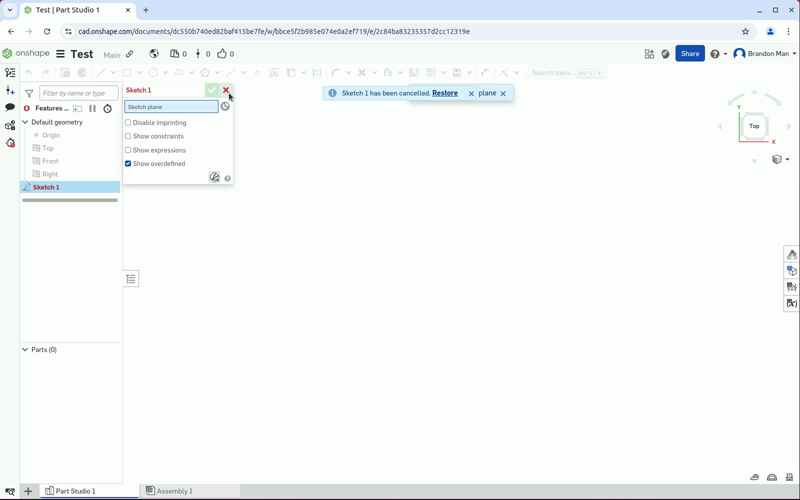
mouse_move(73, 150)
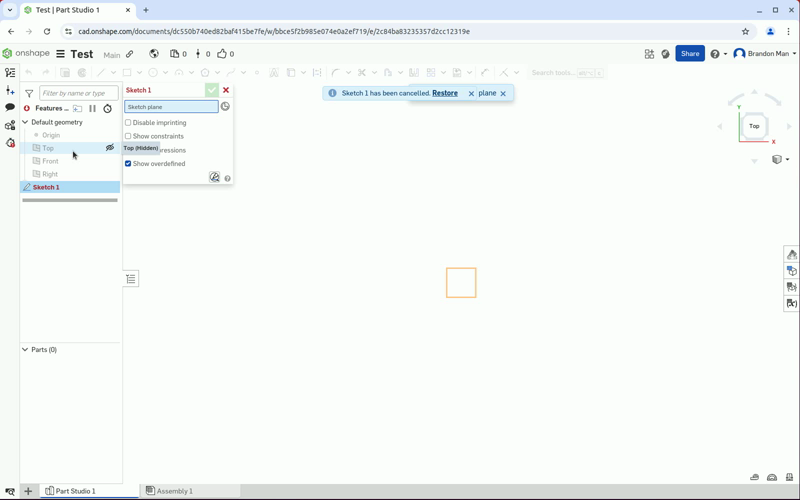
click(73, 150)
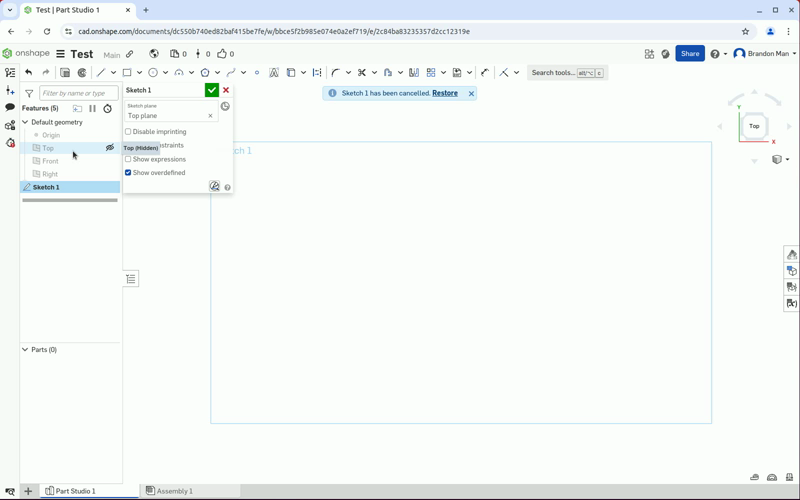
mouse_move(73, 352)
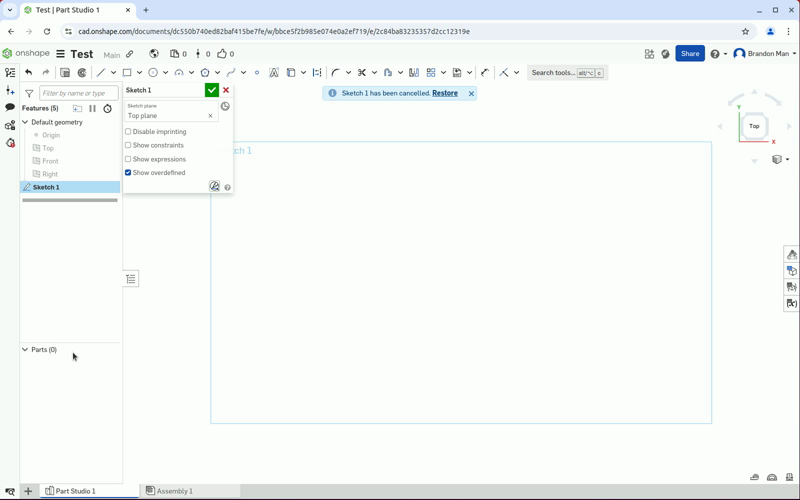
key(y)
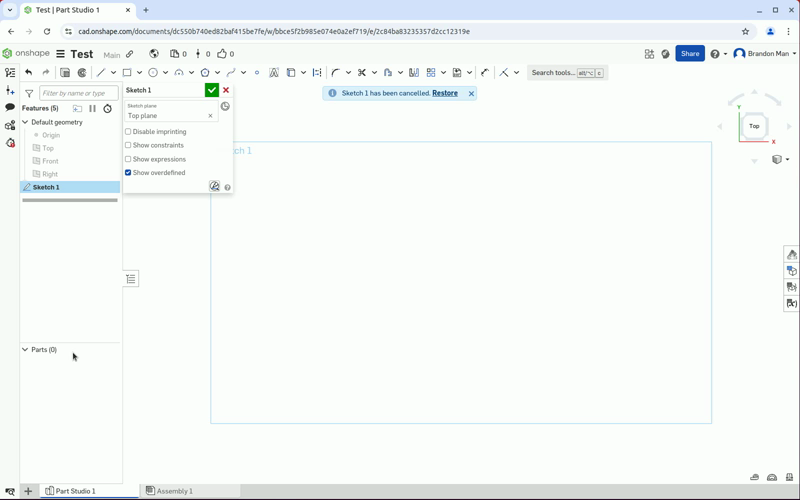
key(c)
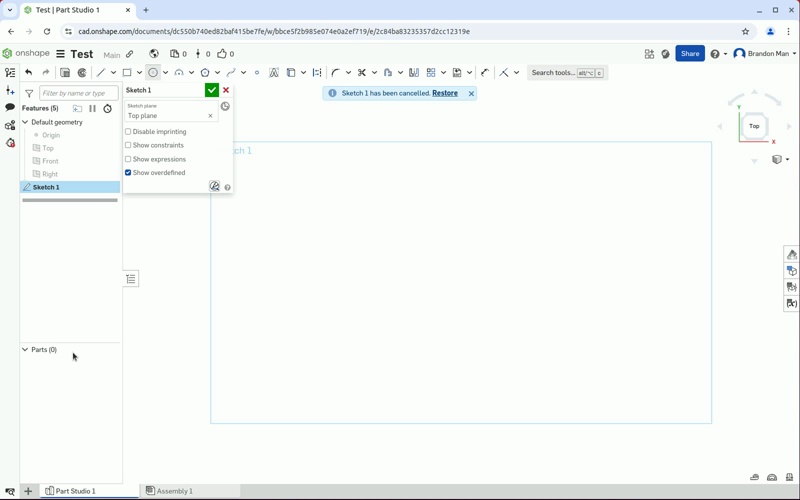
key_down(shift)
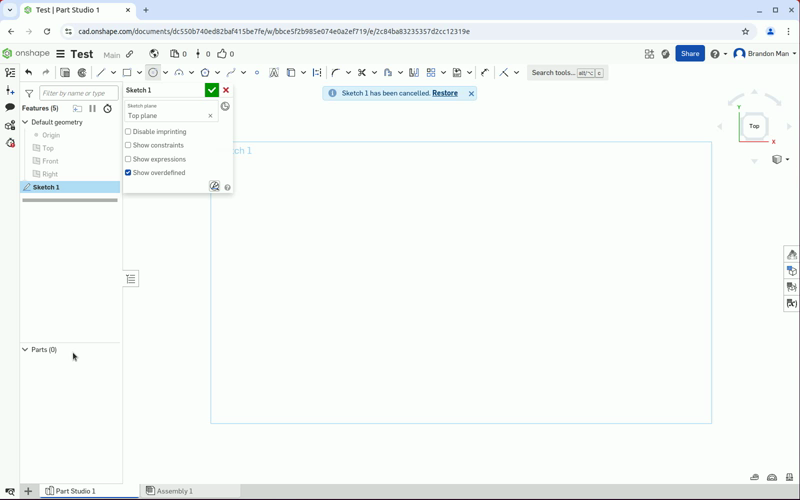
mouse_move(392, 282)
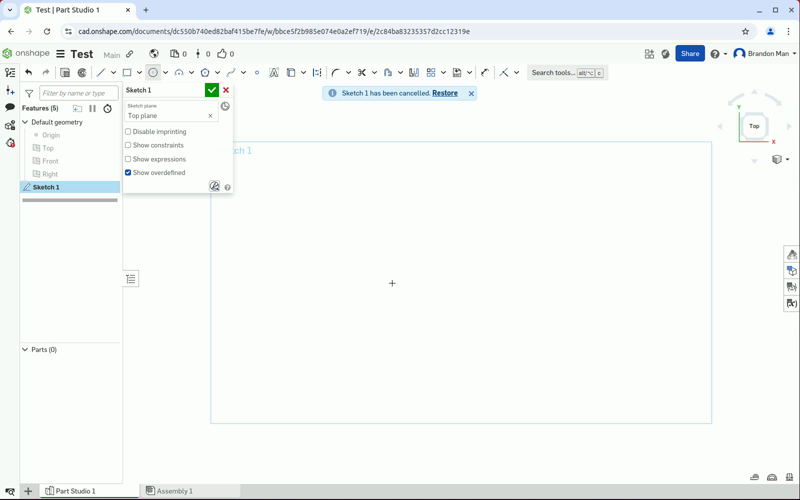
click(392, 282)
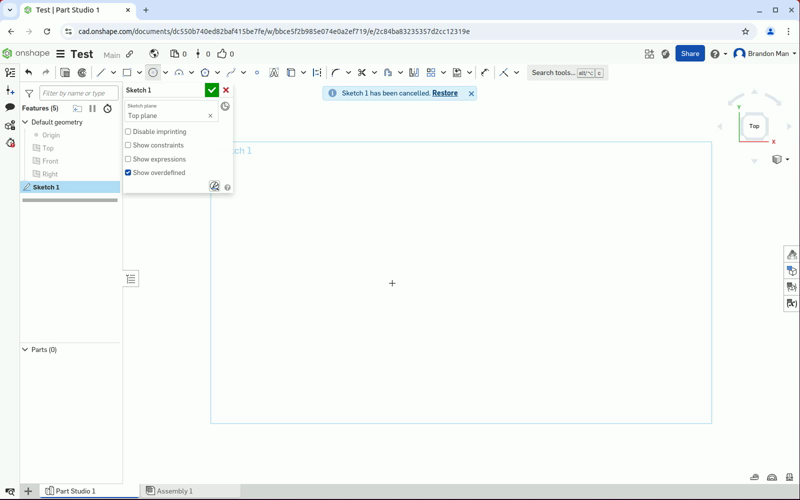
key_up(shift)
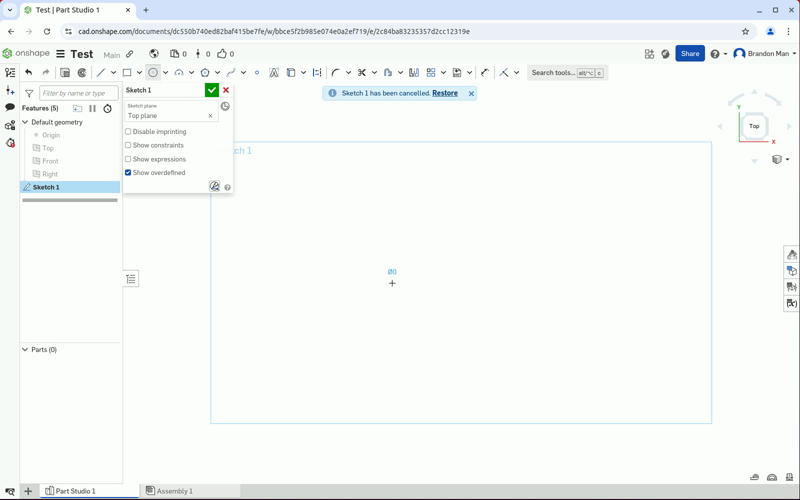
mouse_move(435, 282)
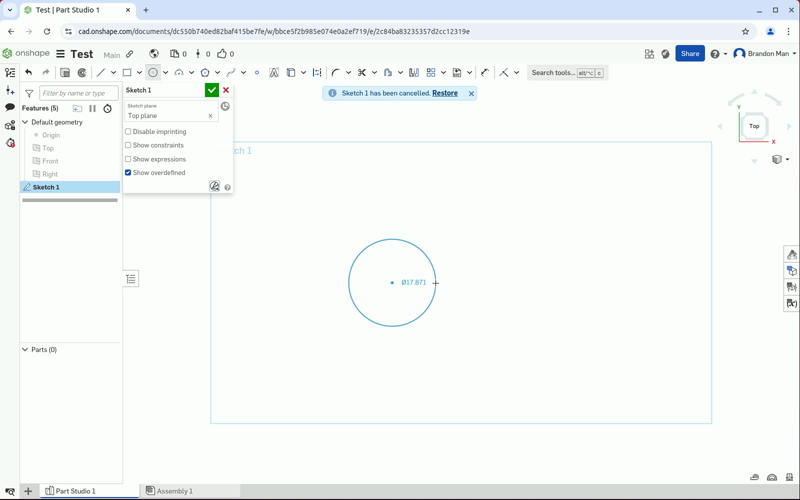
click(435, 282)
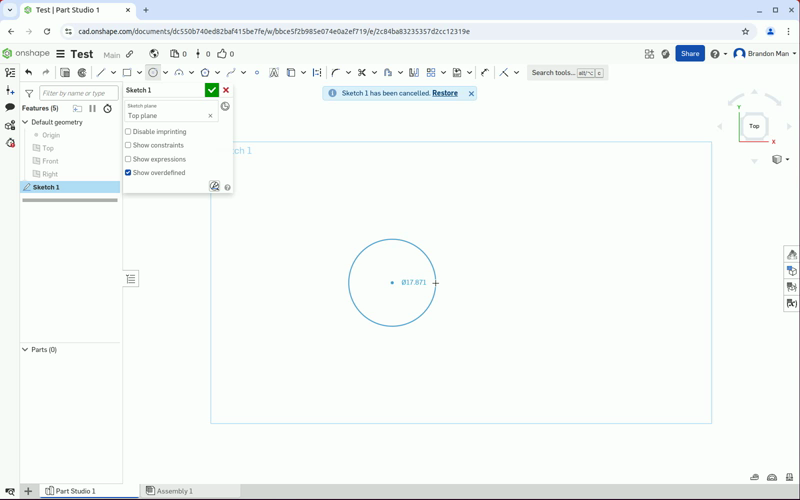
key(esc)
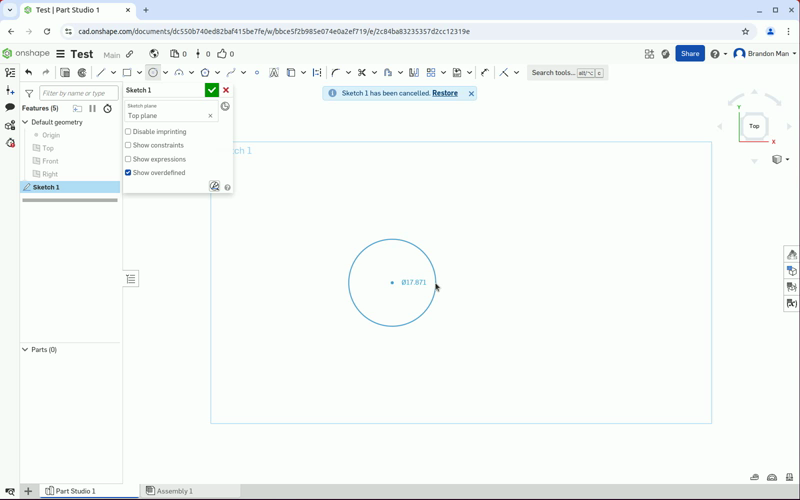
key(c)
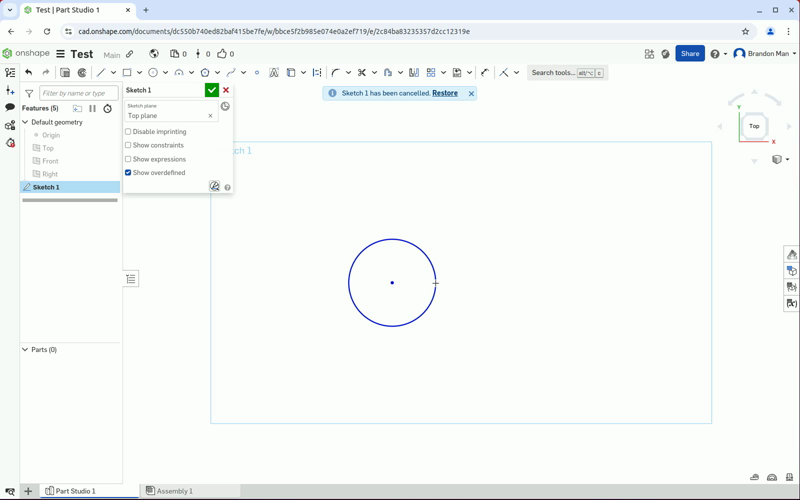
key_down(shift)
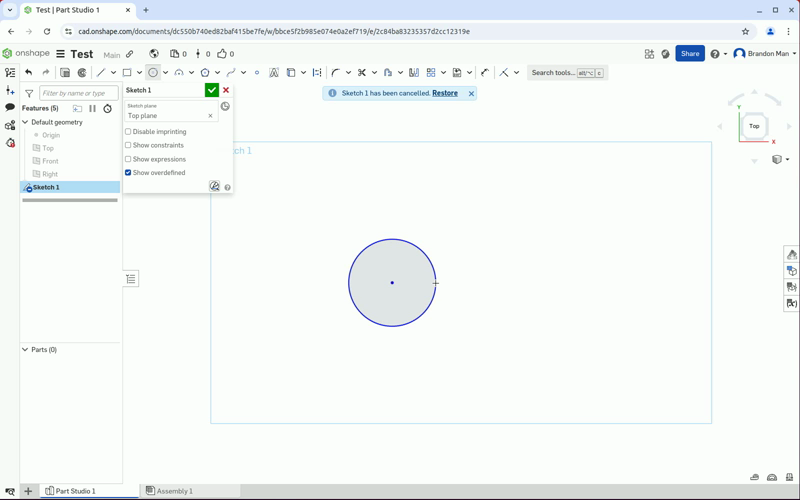
mouse_move(392, 282)
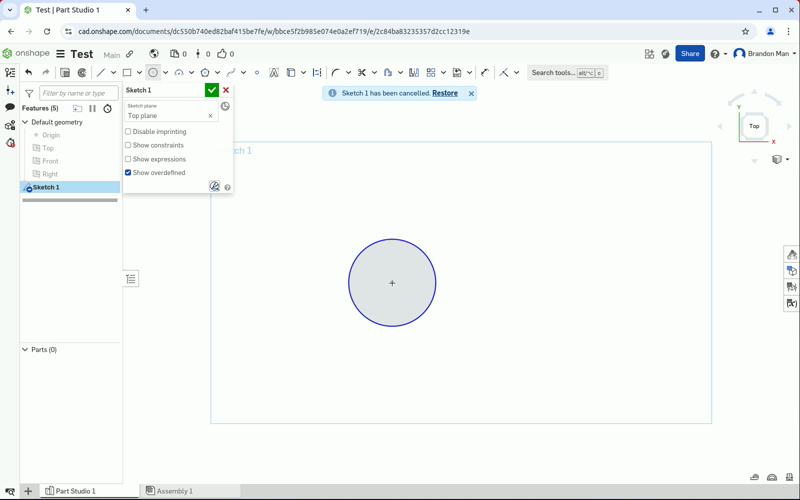
click(392, 282)
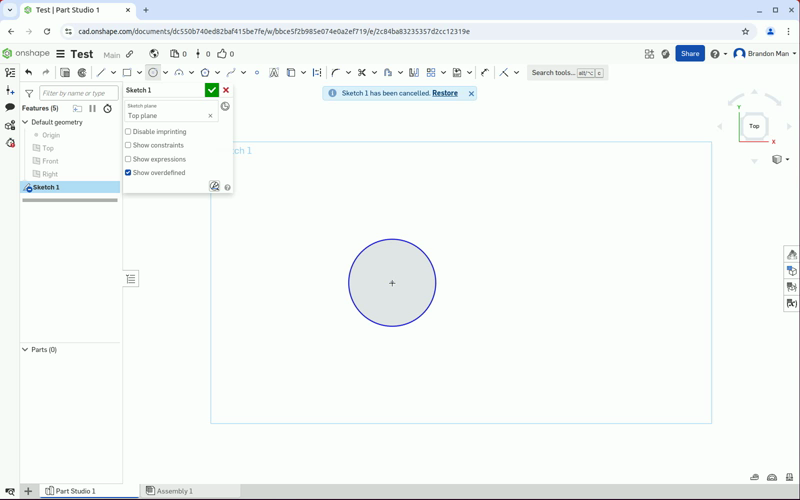
key_up(shift)
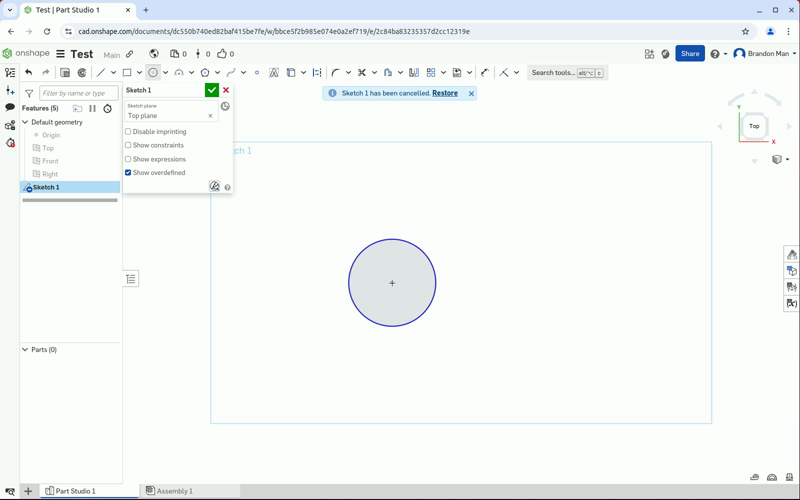
mouse_move(415, 282)
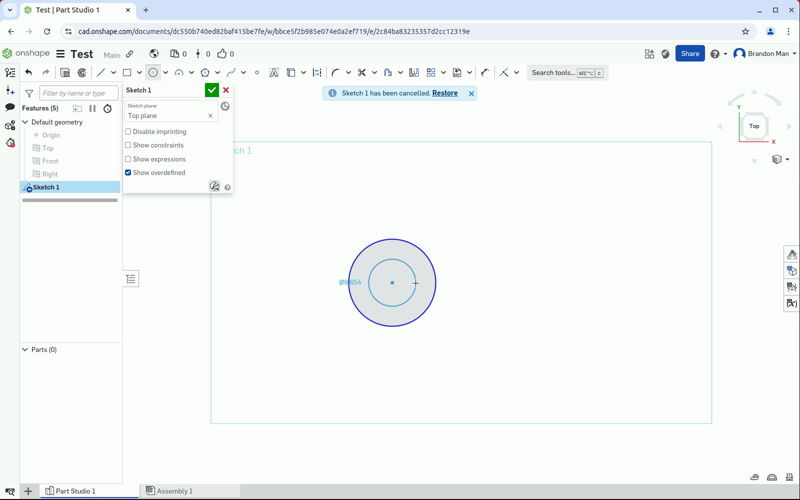
click(415, 282)
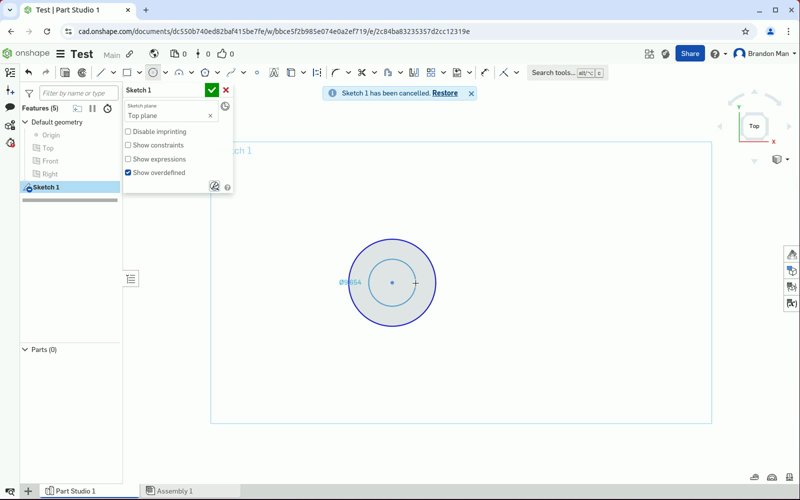
key(esc)
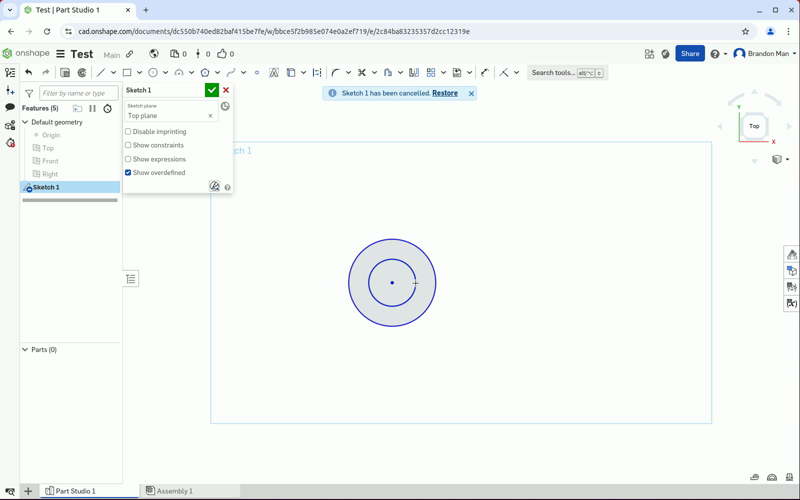
mouse_move(381, 321)
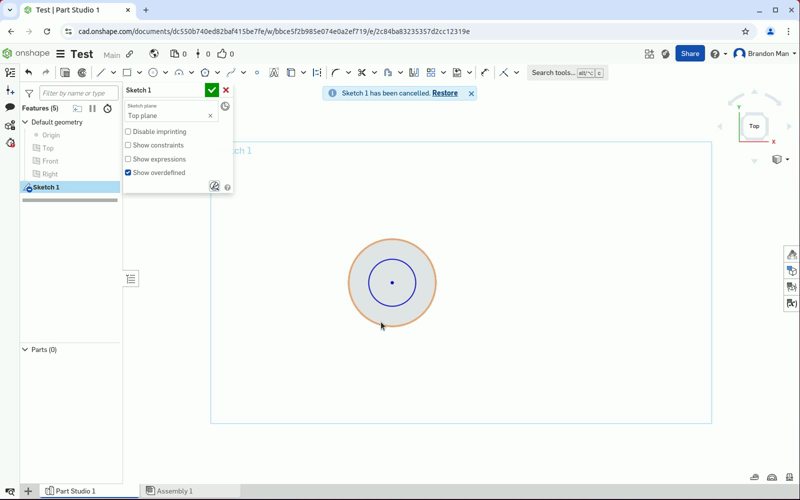
click(381, 321)
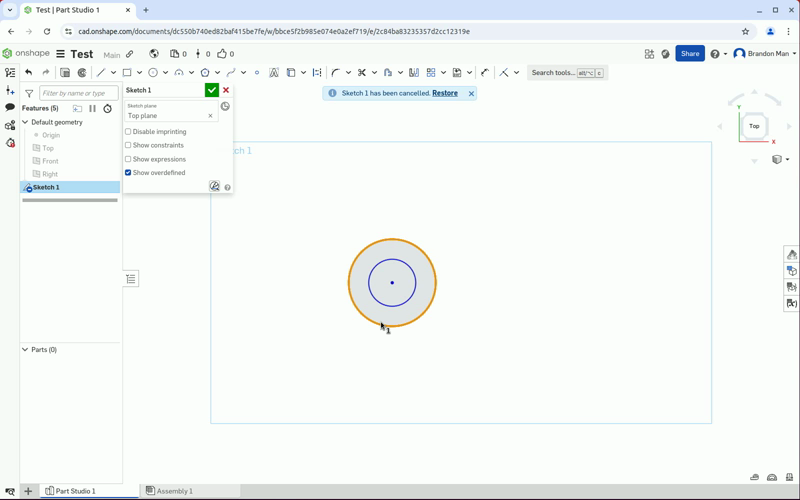
mouse_move(73, 352)
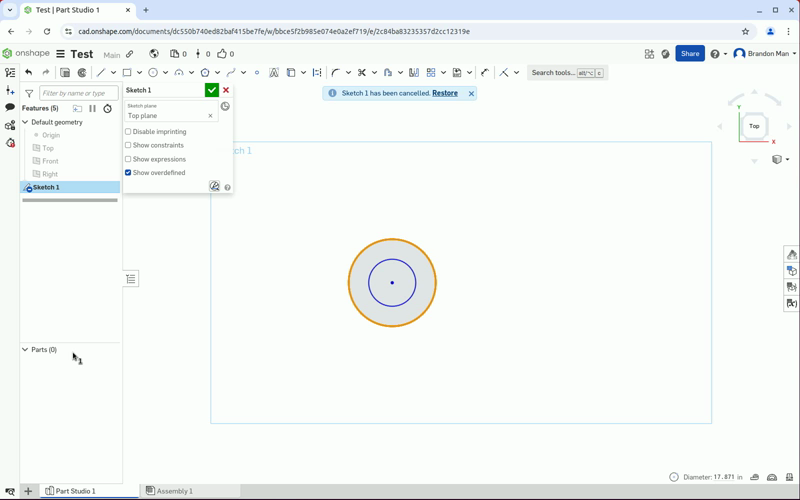
key(shift+y)
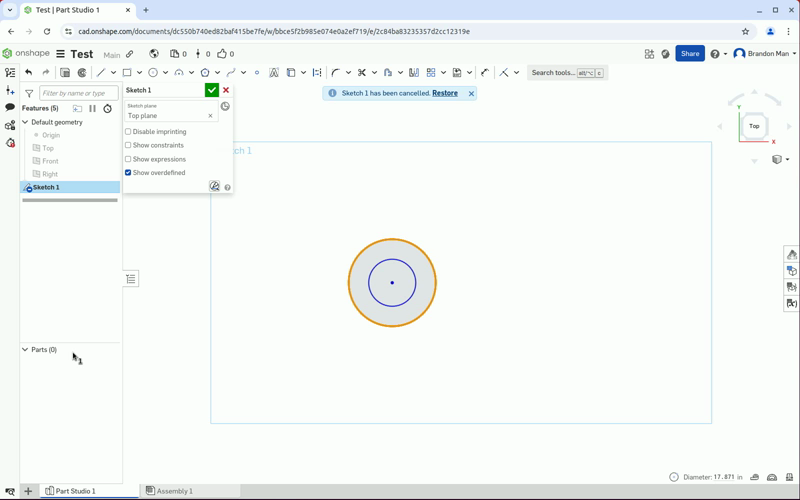
key(shift+e)
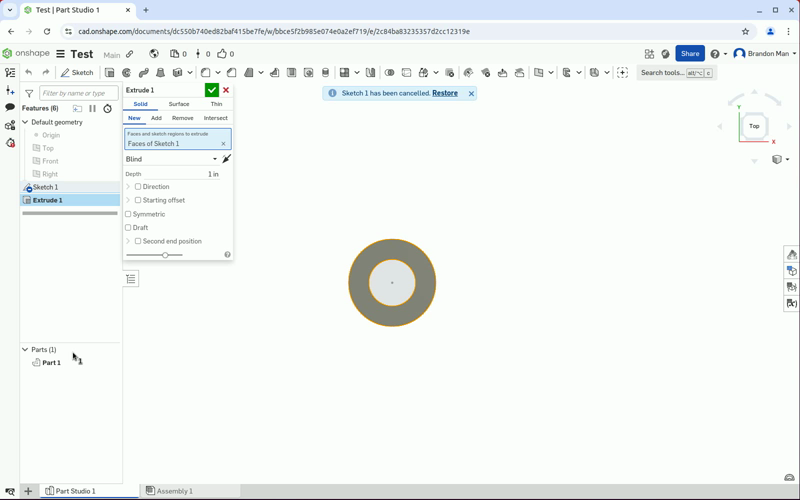
mouse_move(143, 106)
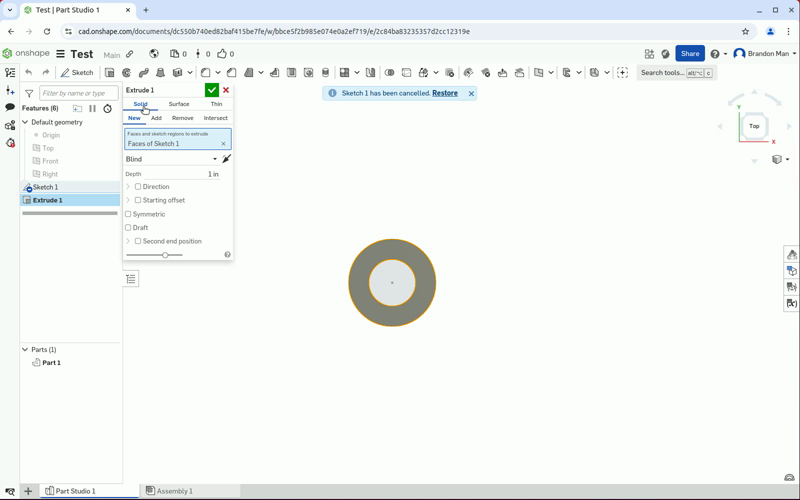
click(143, 106)
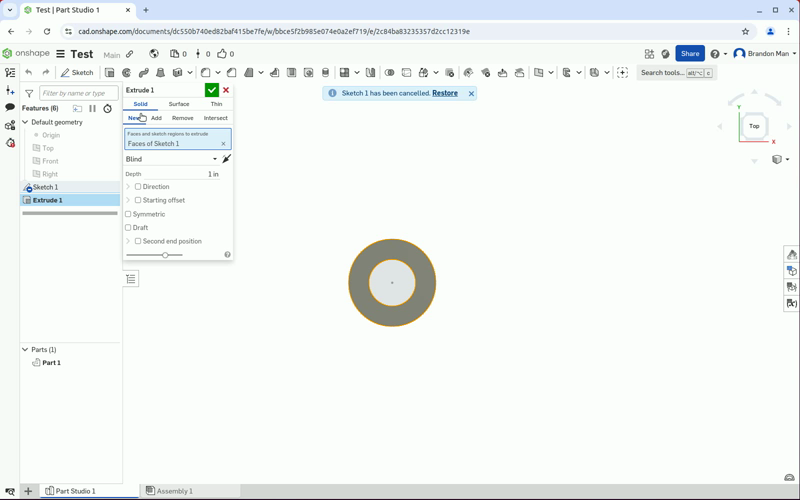
mouse_move(137, 120)
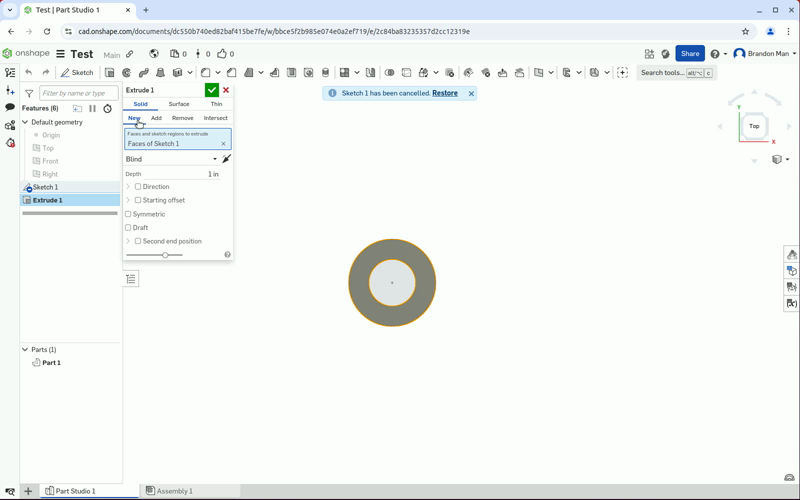
click(137, 120)
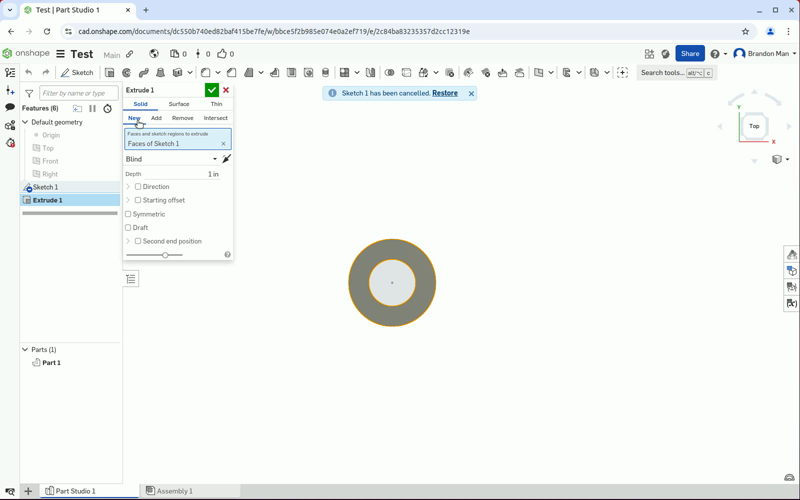
key(tab, 4)
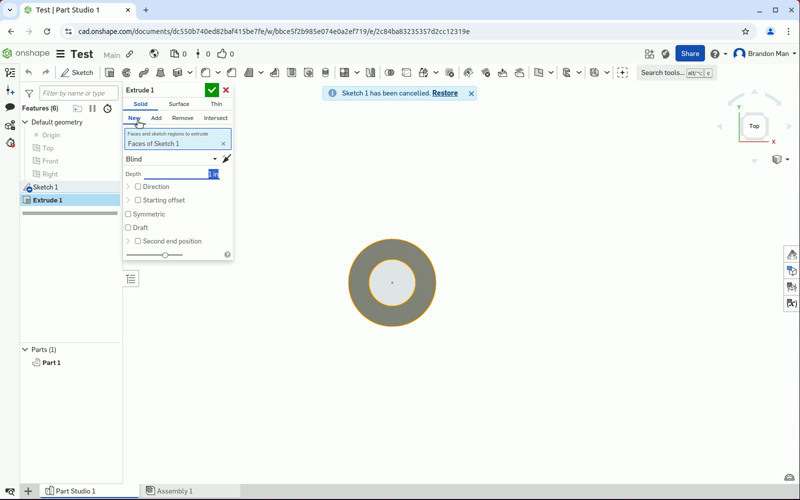
text(7.703)
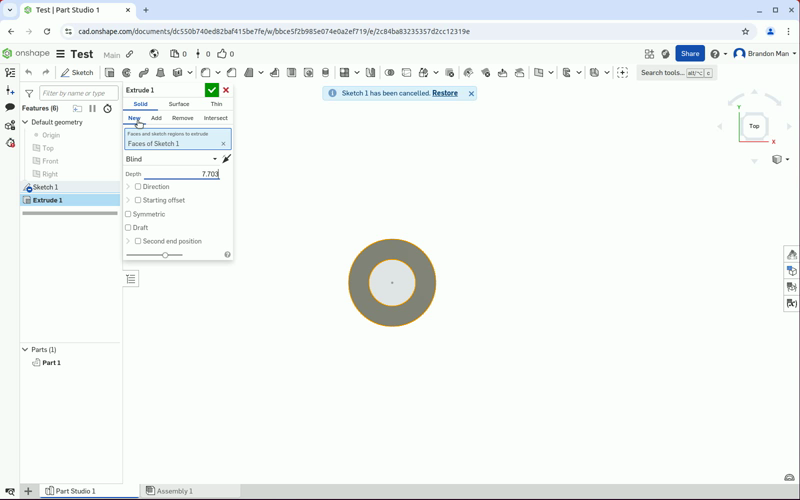
key(enter)
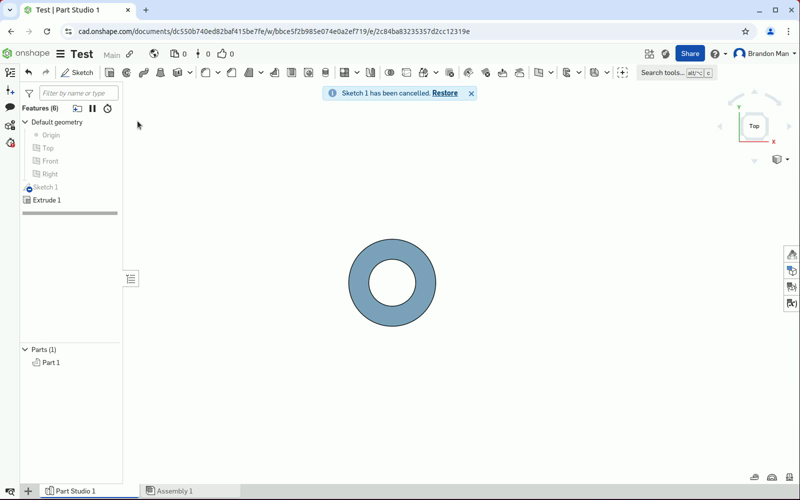
key(shift+h)
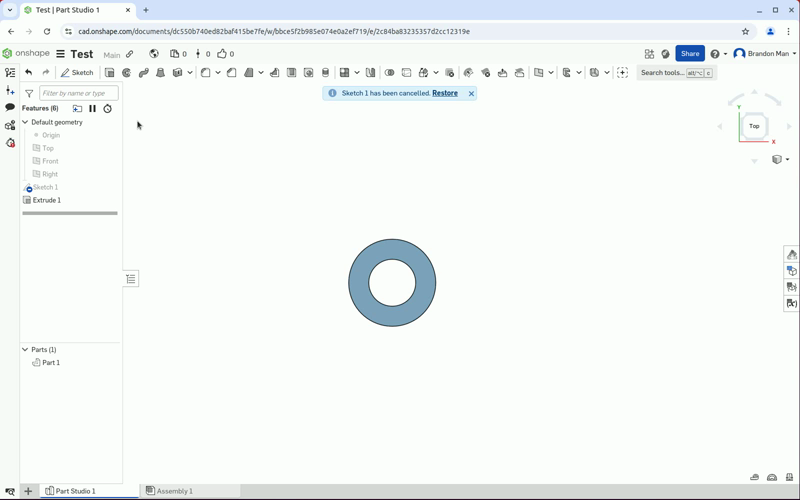
key(shift+h)
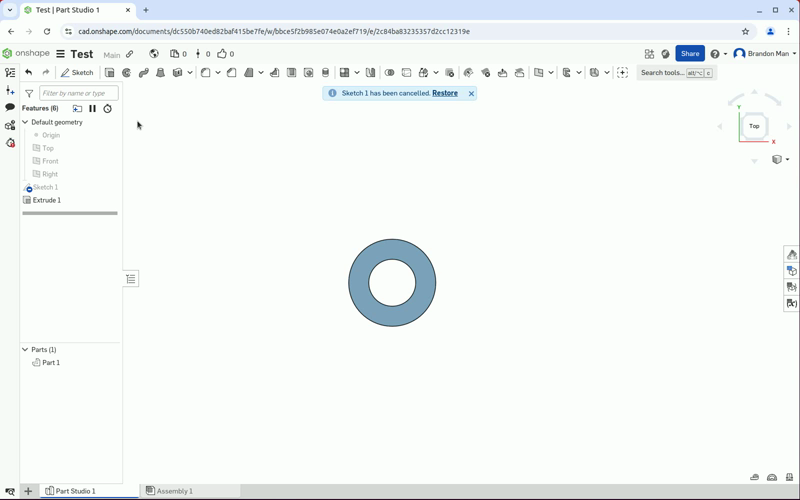
mouse_move(73, 189)
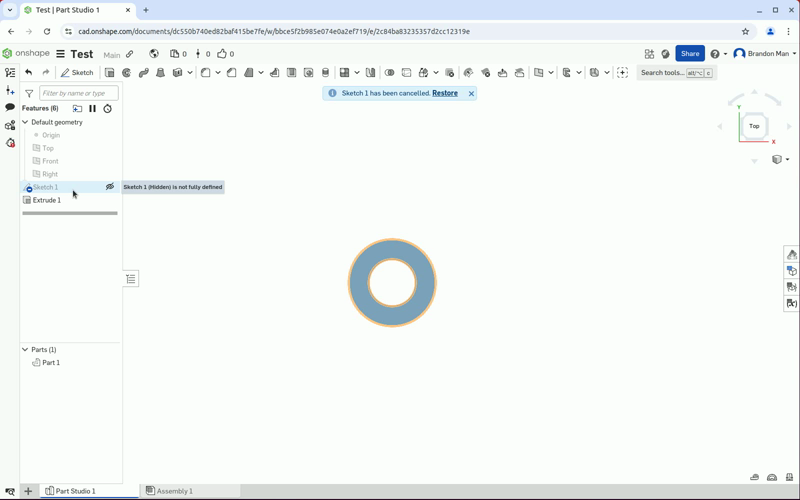
click(73, 189)
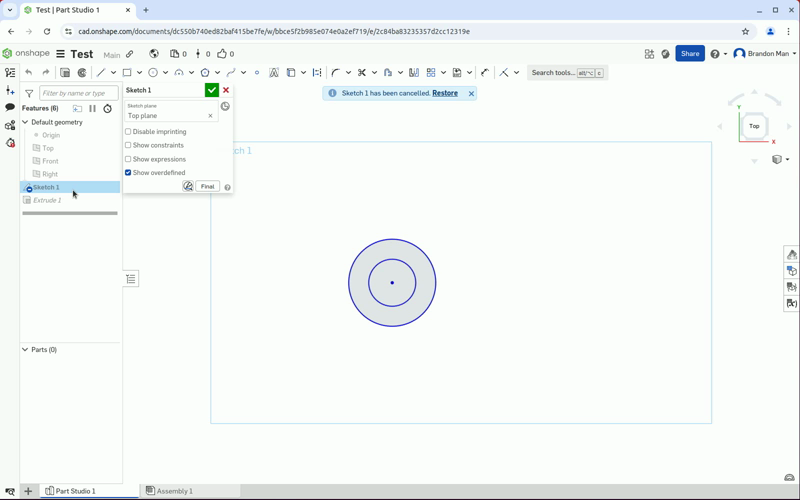
mouse_move(229, 92)
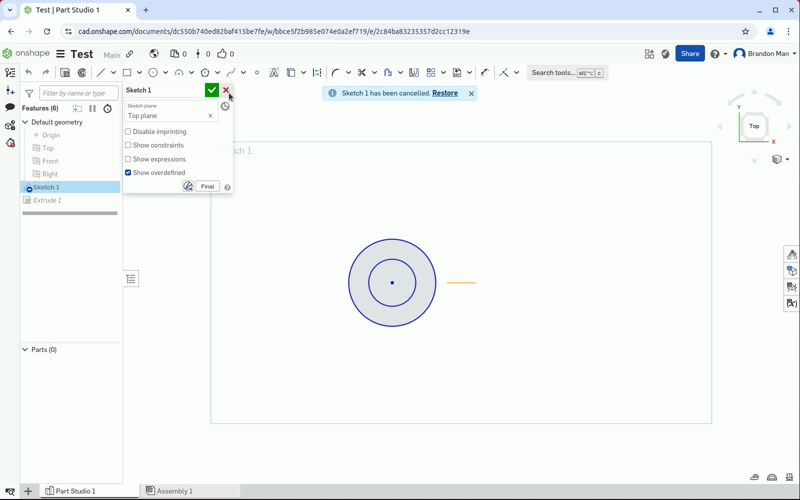
click(229, 92)
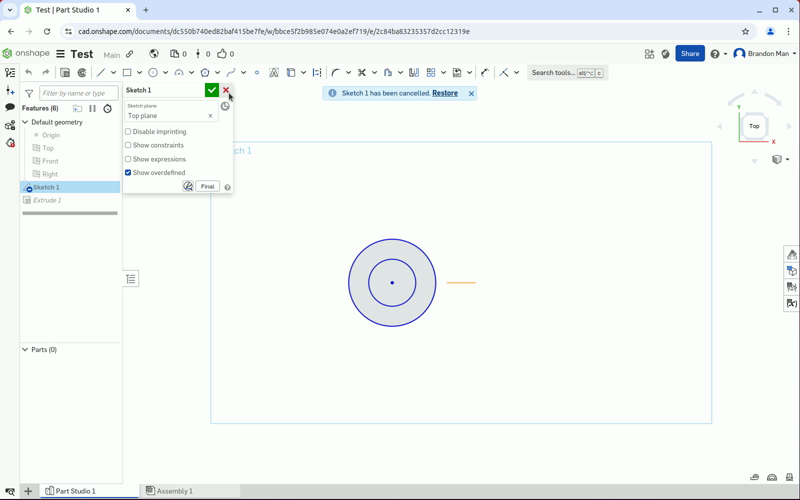
key(shift+s)
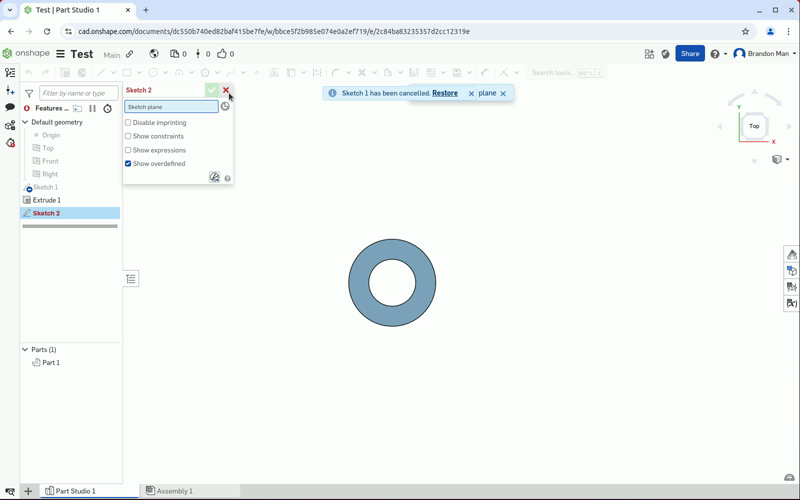
mouse_move(73, 150)
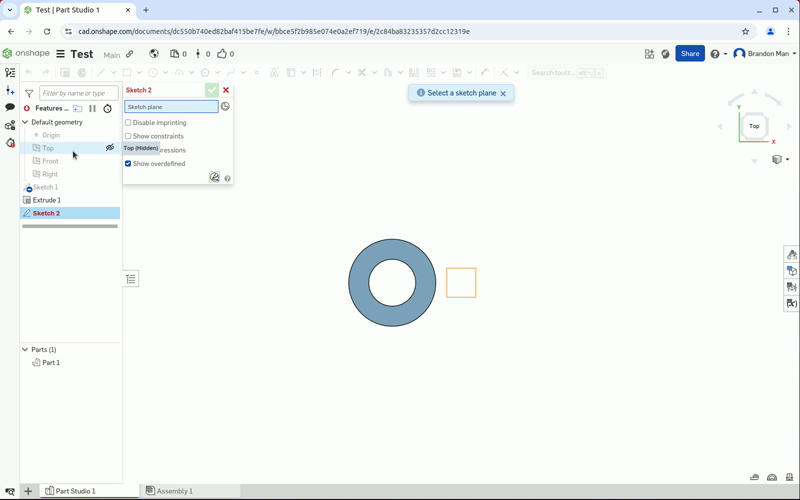
click(73, 150)
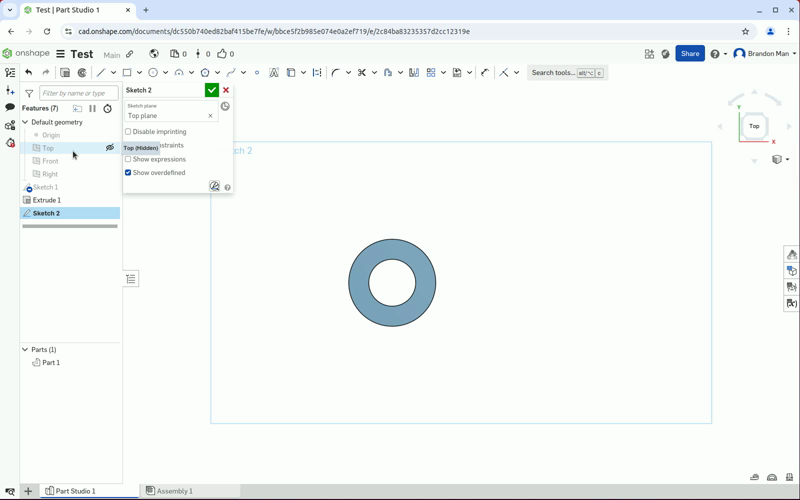
mouse_move(73, 352)
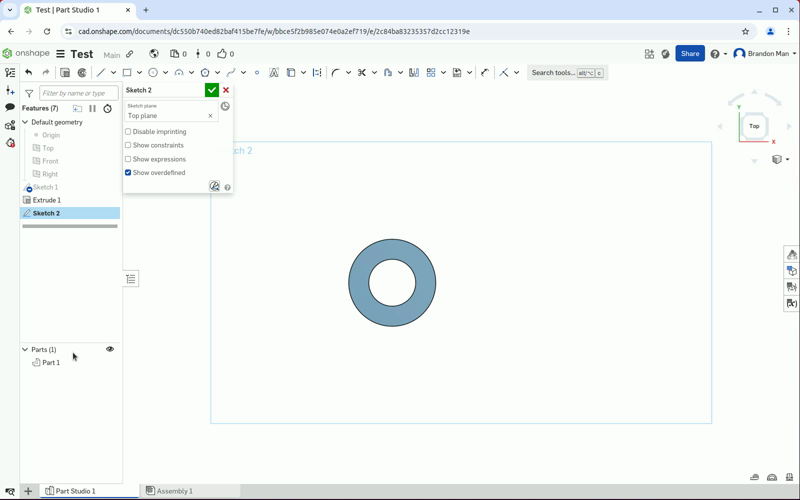
key(y)
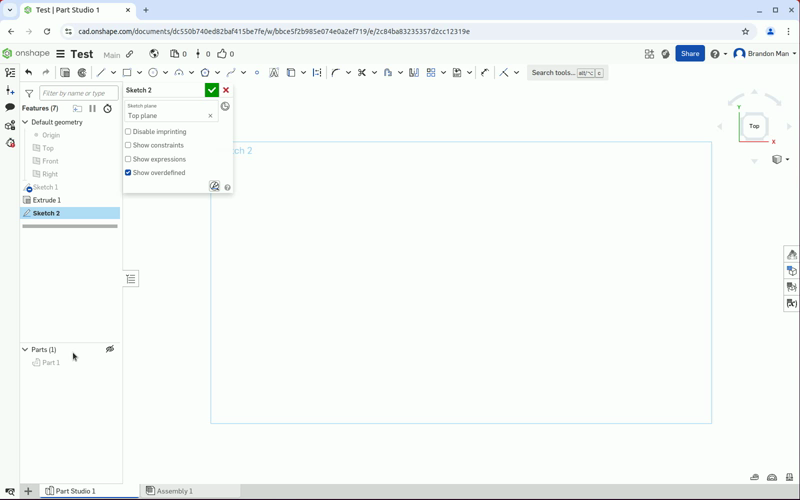
key(l)
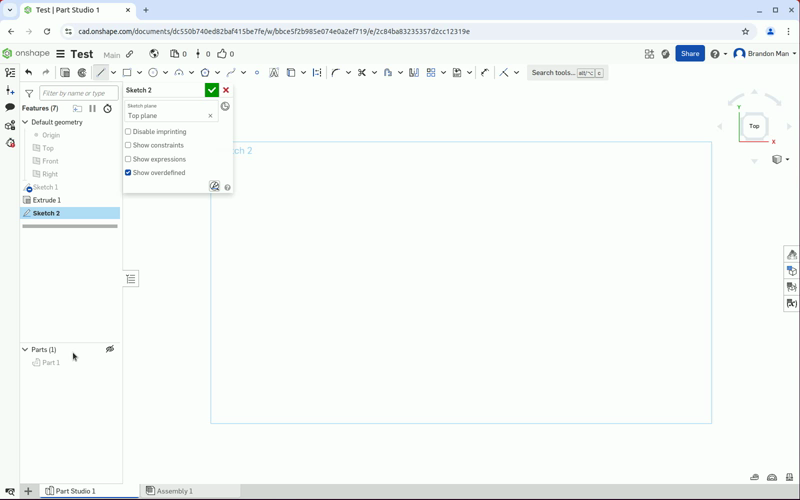
key_down(shift)
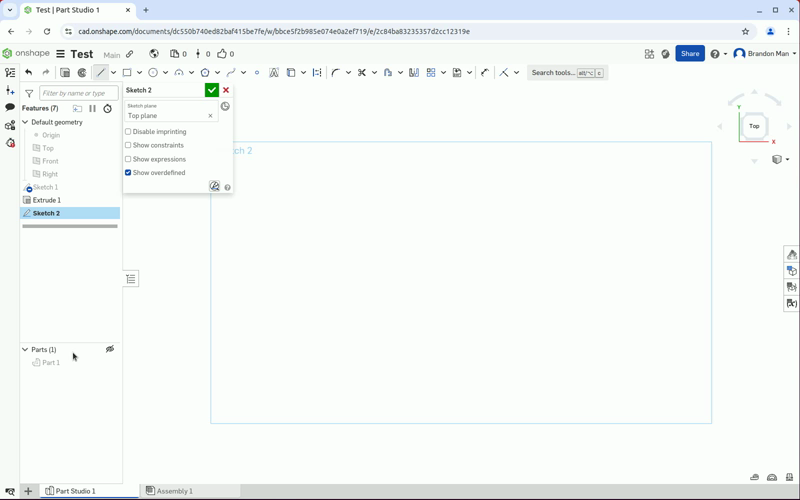
mouse_move(391, 326)
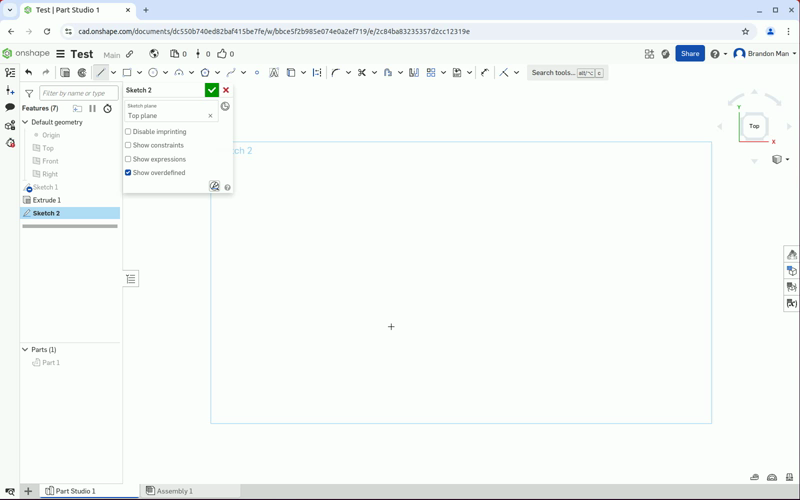
click(391, 326)
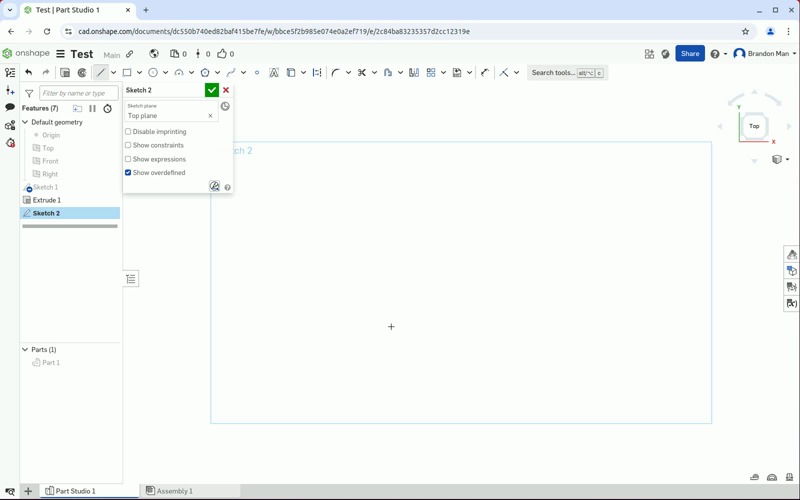
key_up(shift)
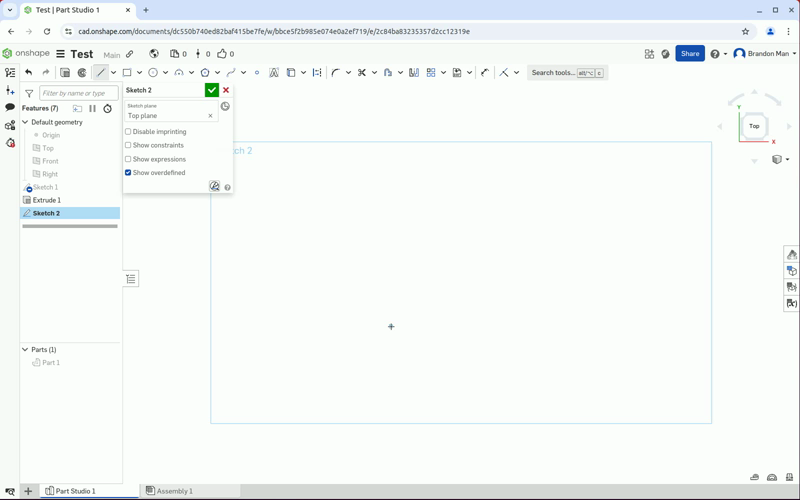
key_down(shift)
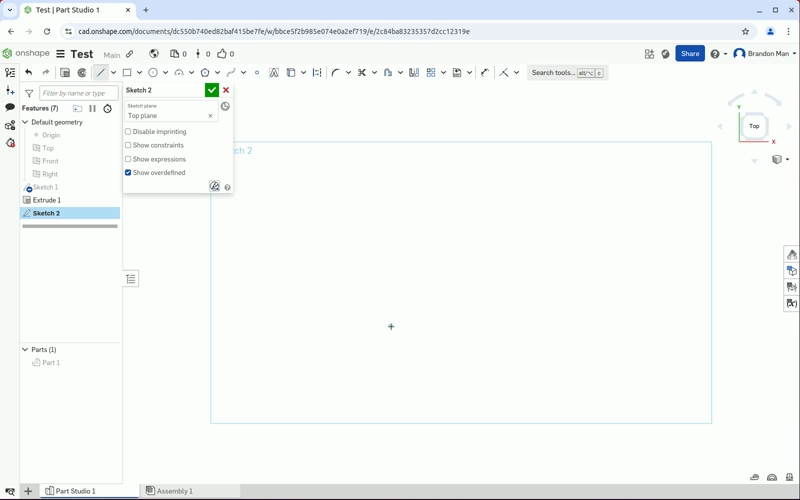
mouse_move(529, 324)
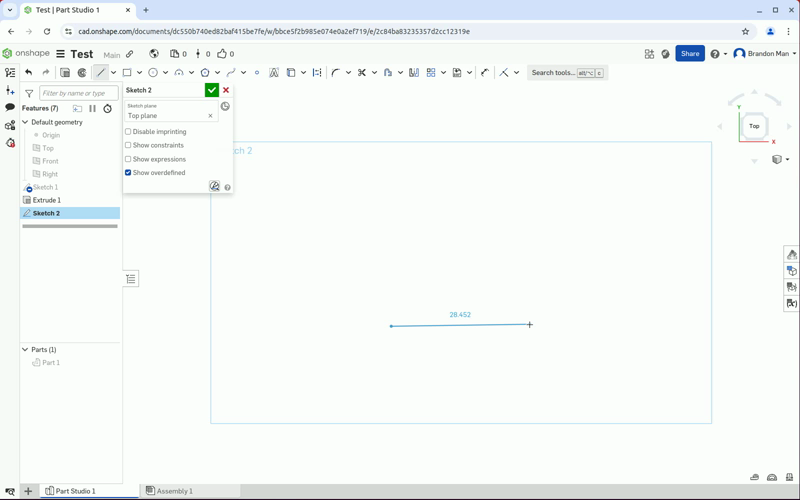
click(529, 324)
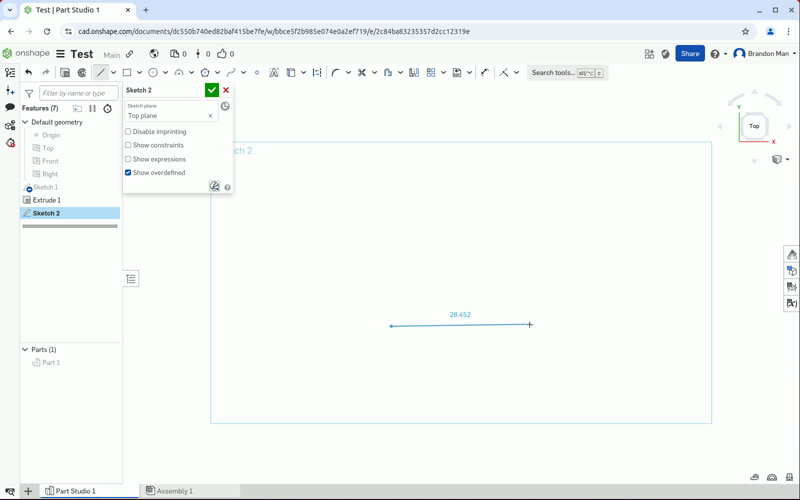
key_up(shift)
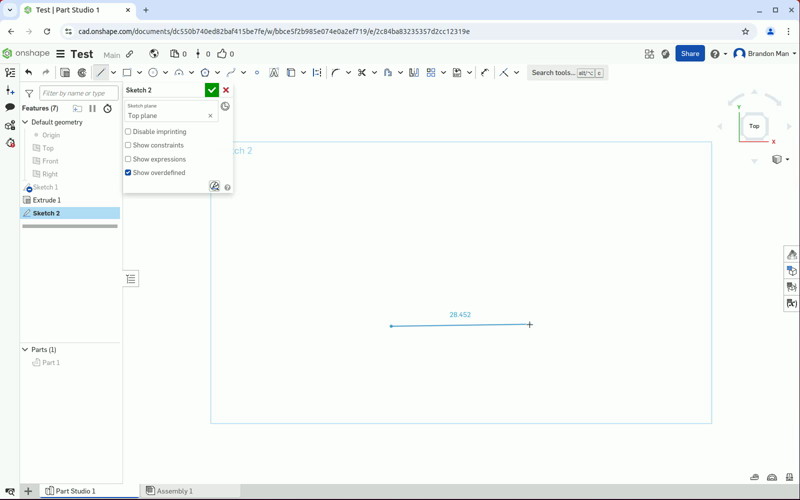
key(esc)
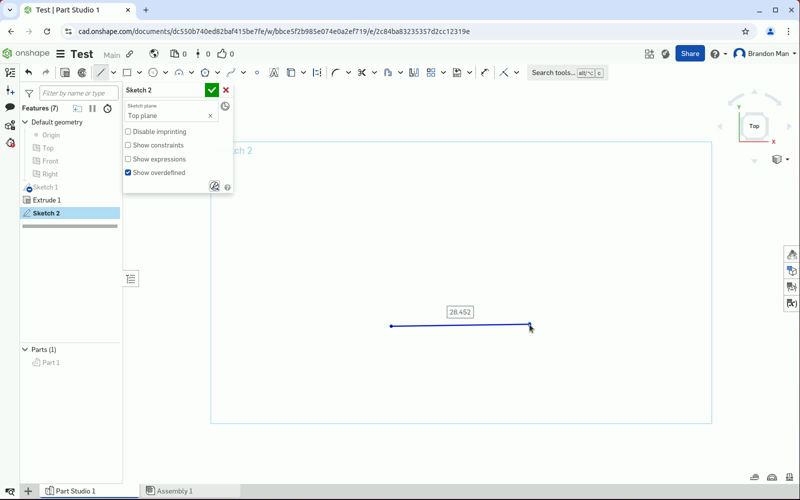
key(a)
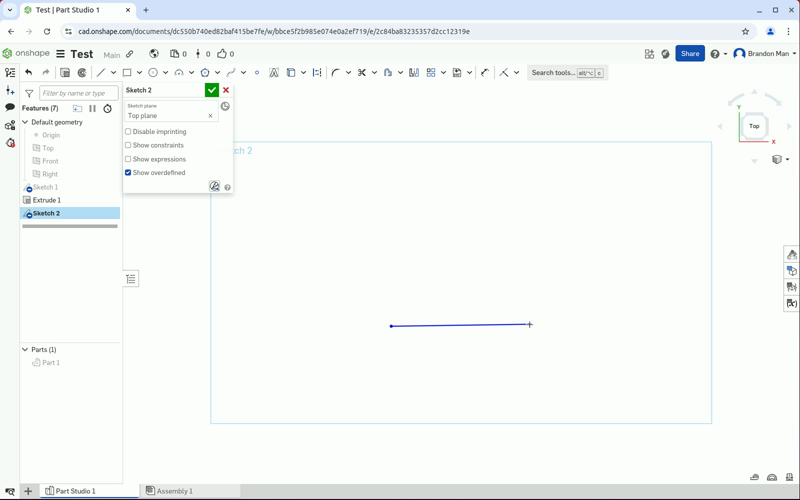
mouse_move(529, 324)
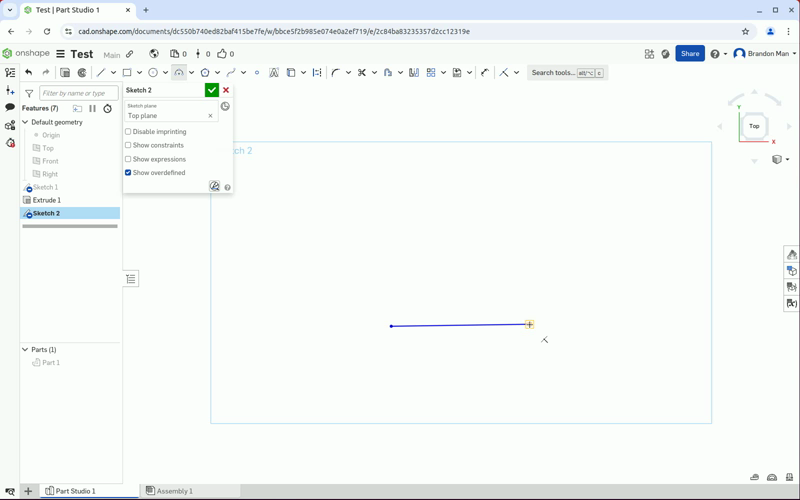
click(529, 324)
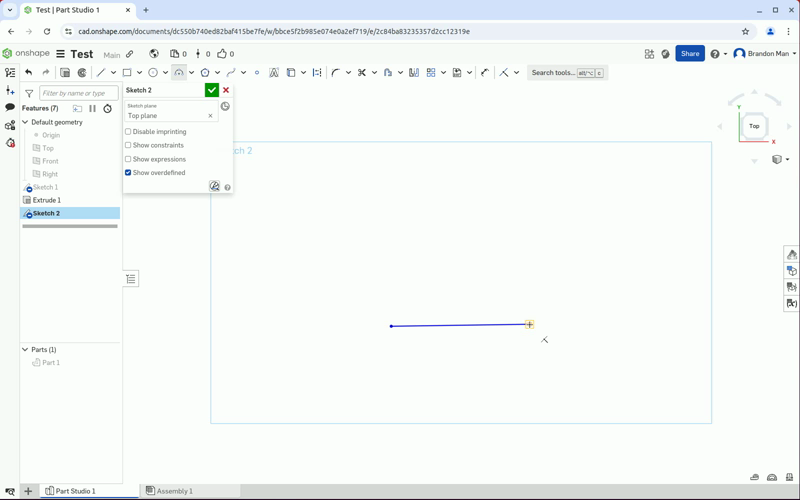
key_down(shift)
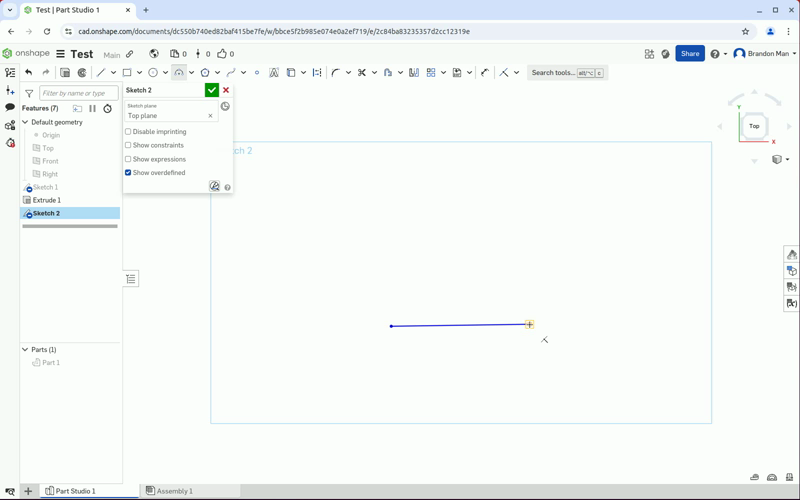
mouse_move(529, 241)
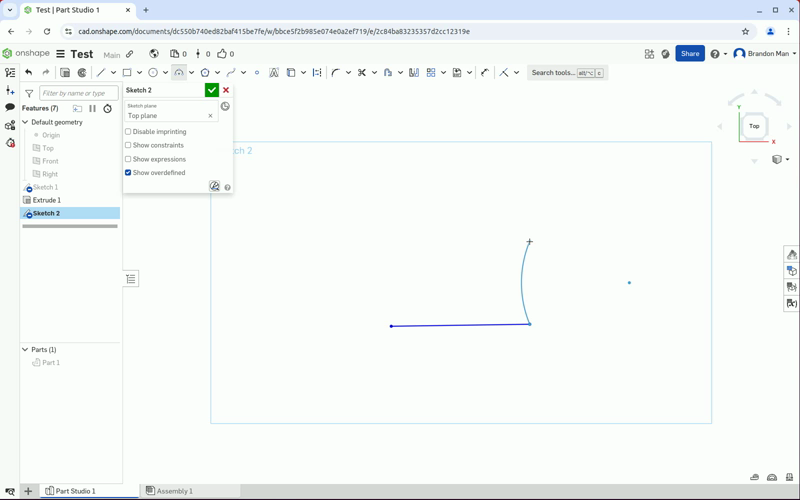
click(529, 241)
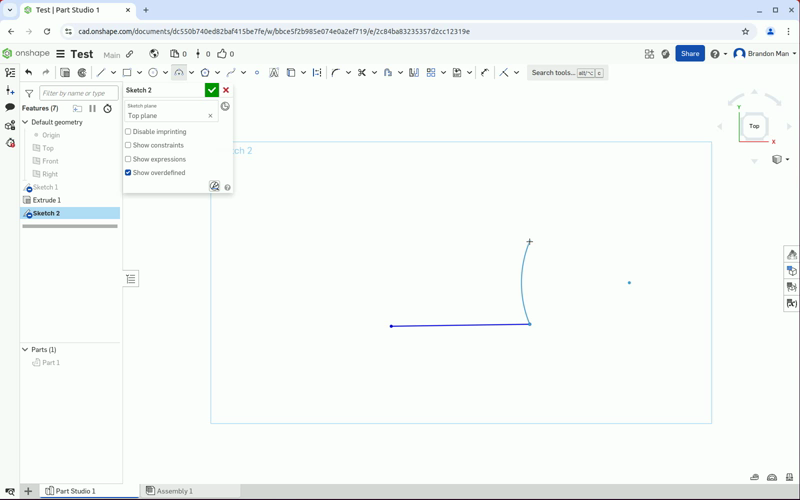
mouse_move(570, 282)
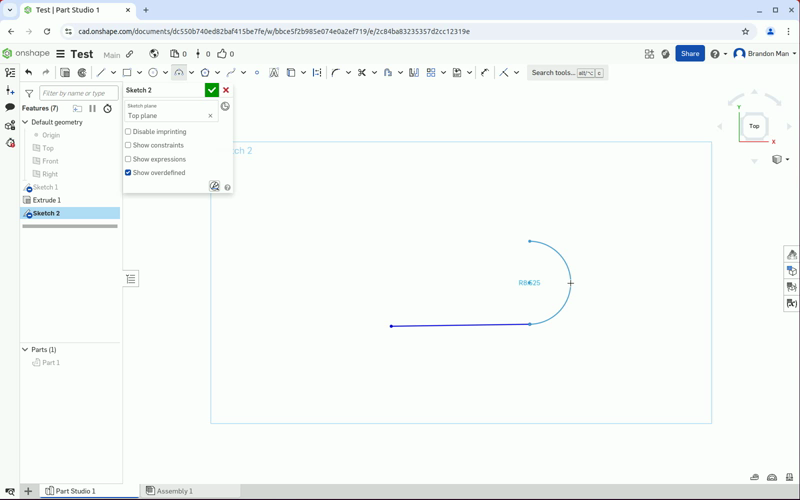
click(570, 282)
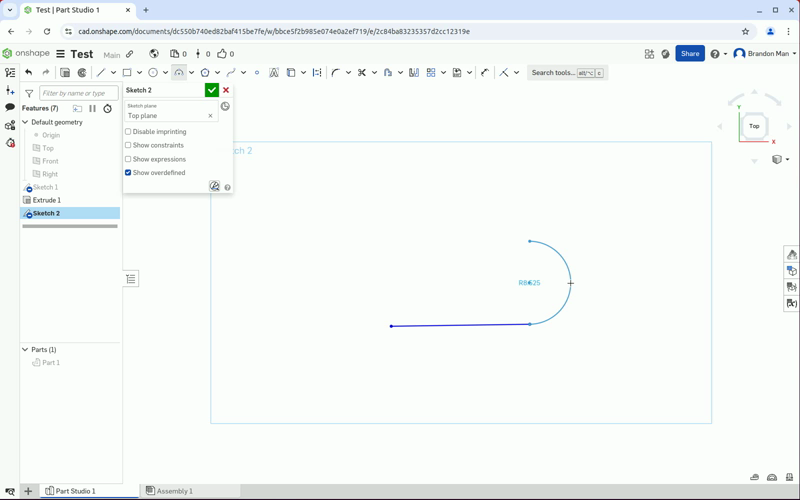
key_up(shift)
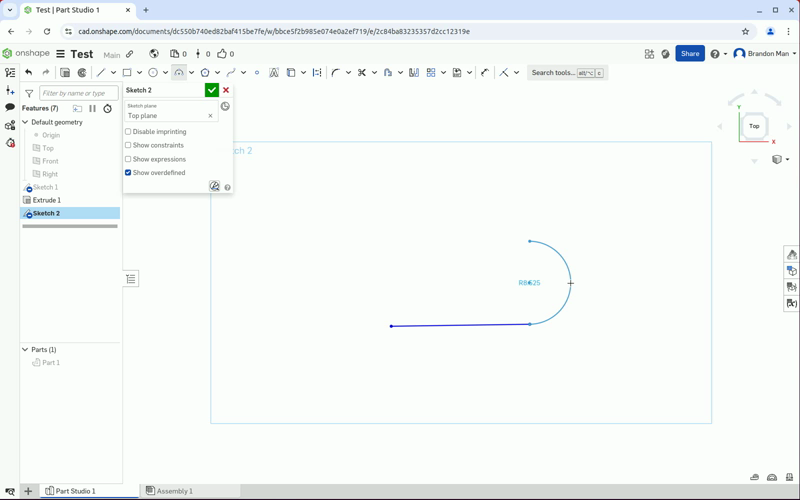
key(esc)
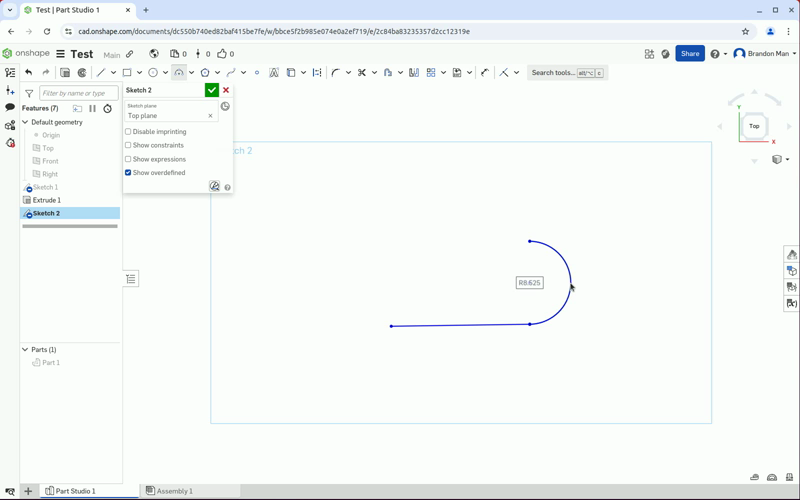
key(l)
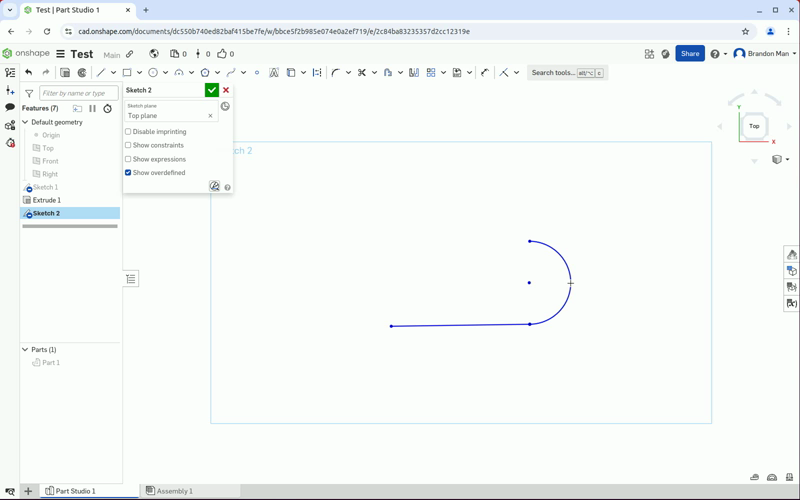
mouse_move(529, 241)
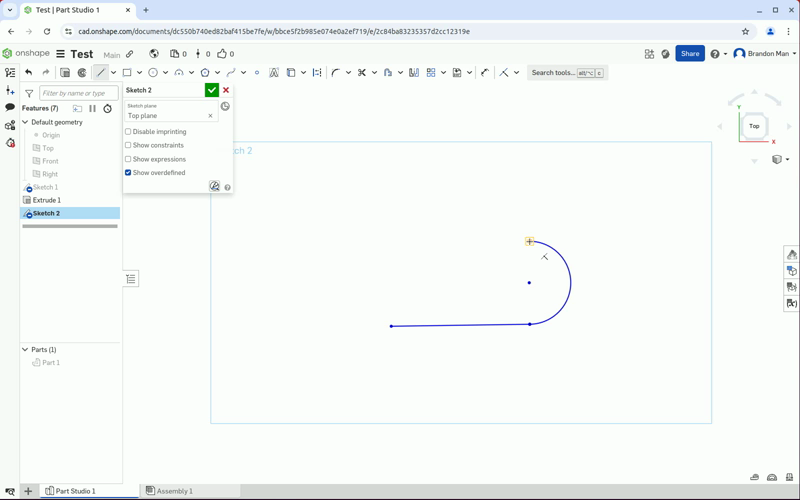
click(529, 241)
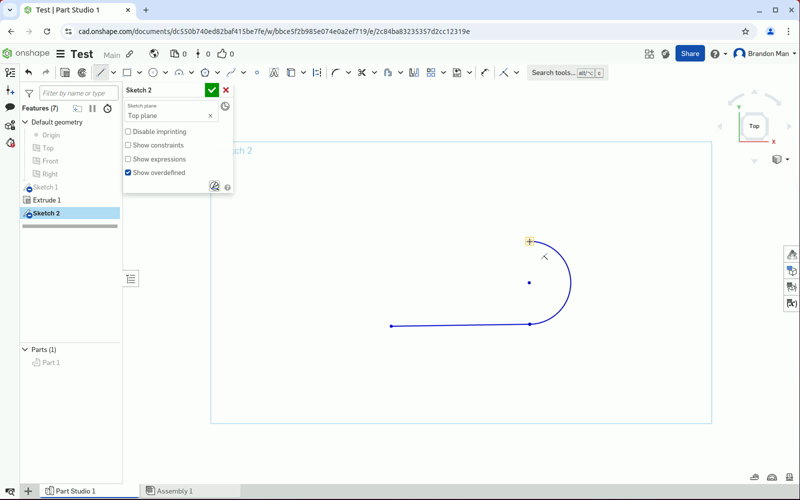
key_down(shift)
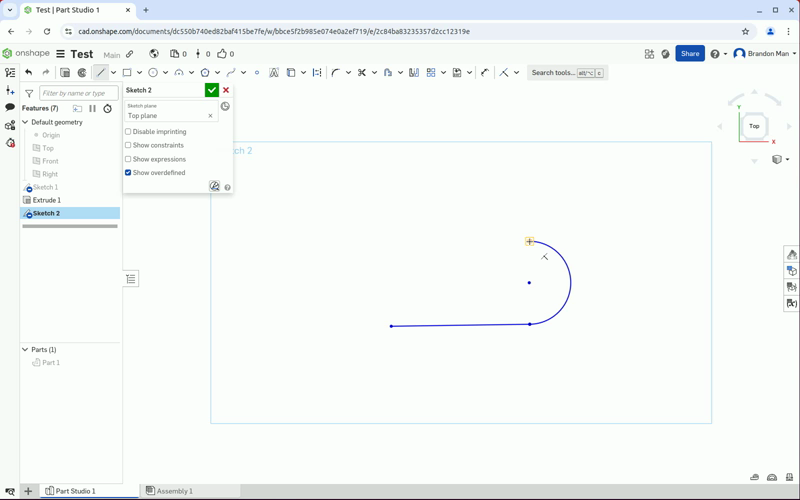
mouse_move(391, 241)
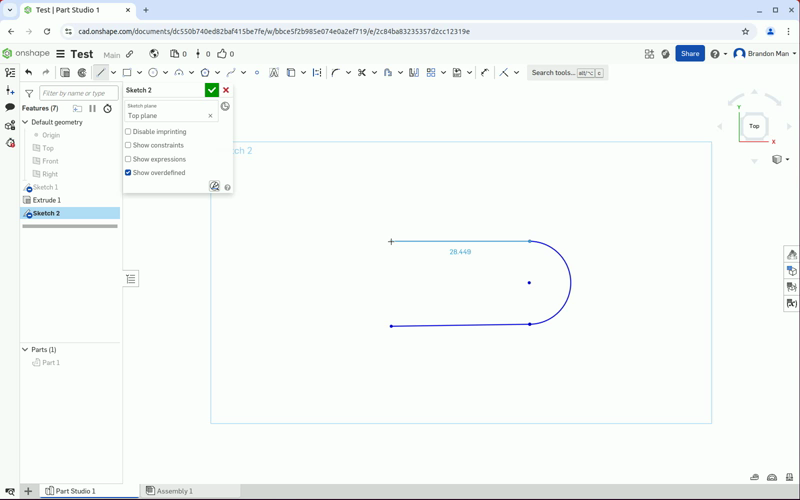
click(391, 241)
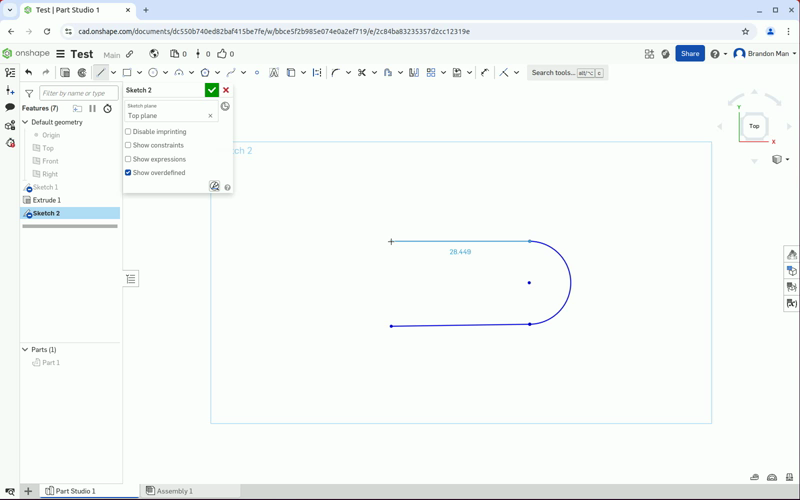
key_up(shift)
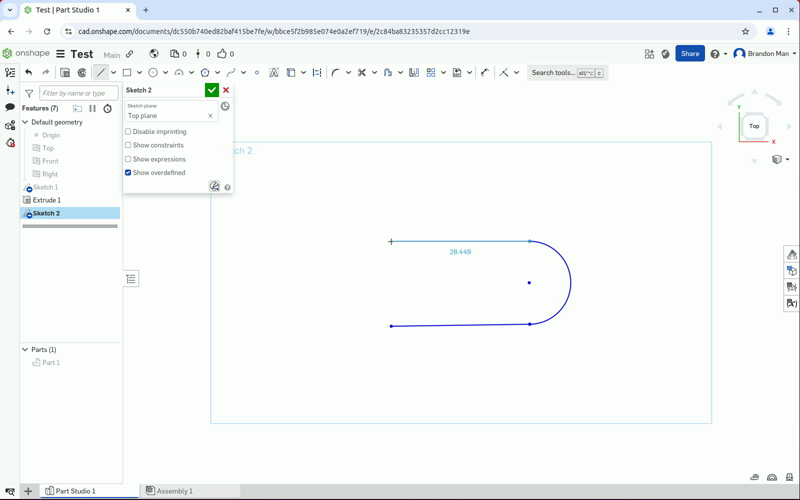
key(esc)
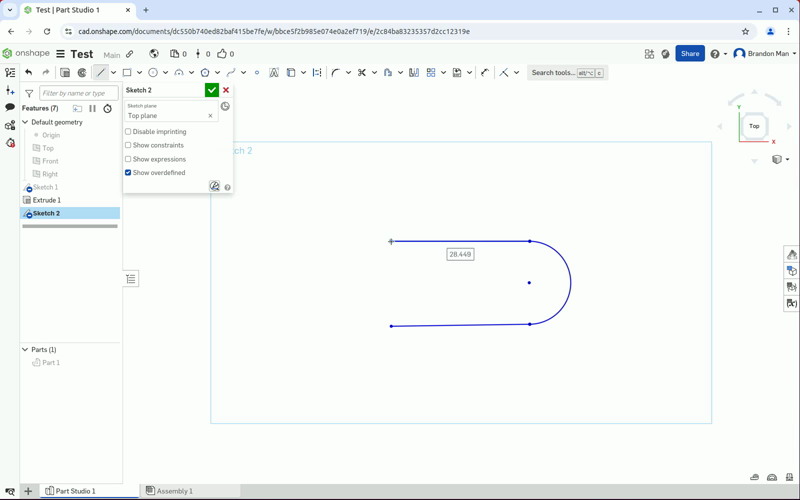
key(a)
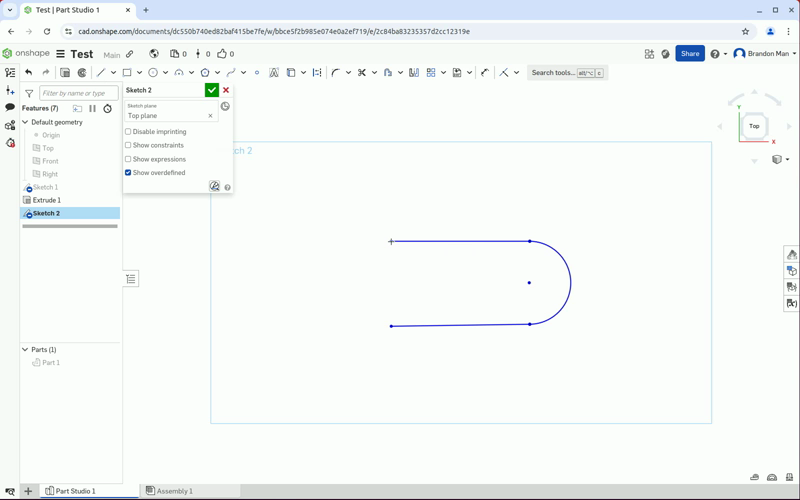
mouse_move(391, 241)
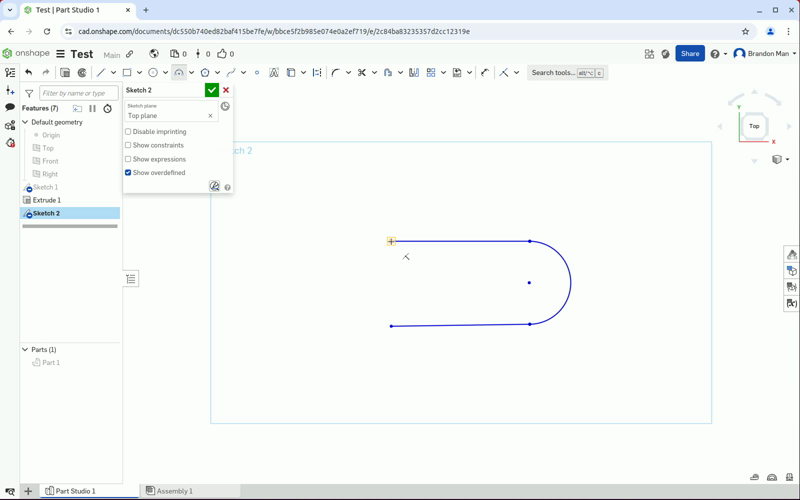
click(391, 241)
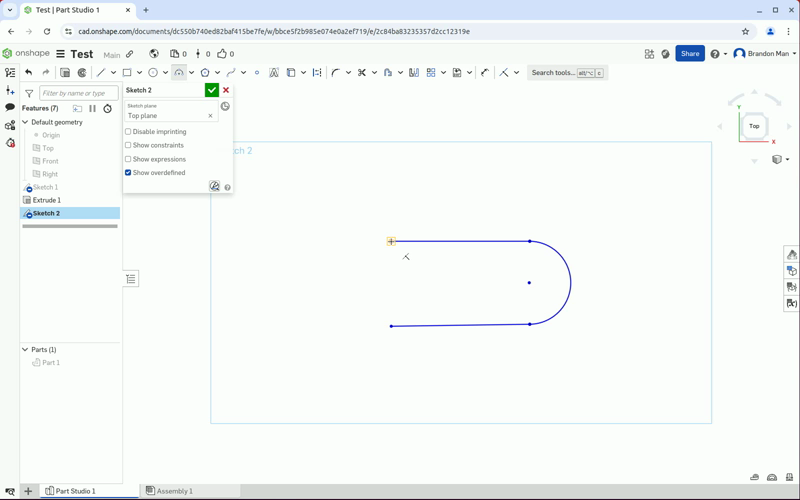
mouse_move(391, 326)
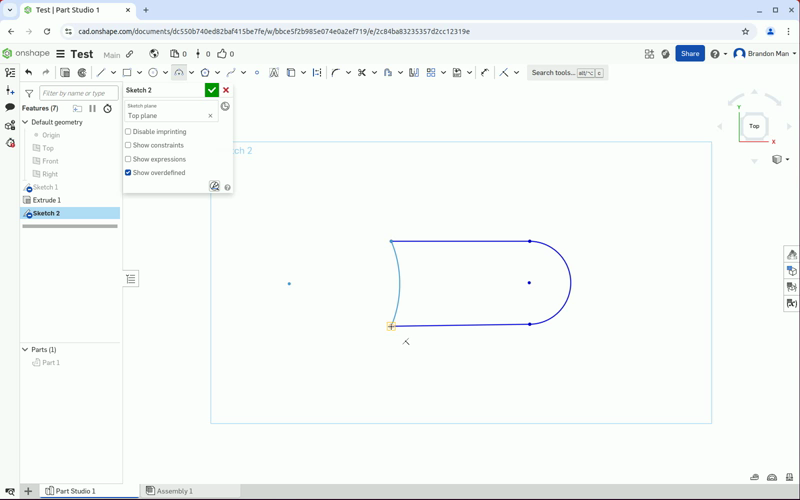
click(391, 326)
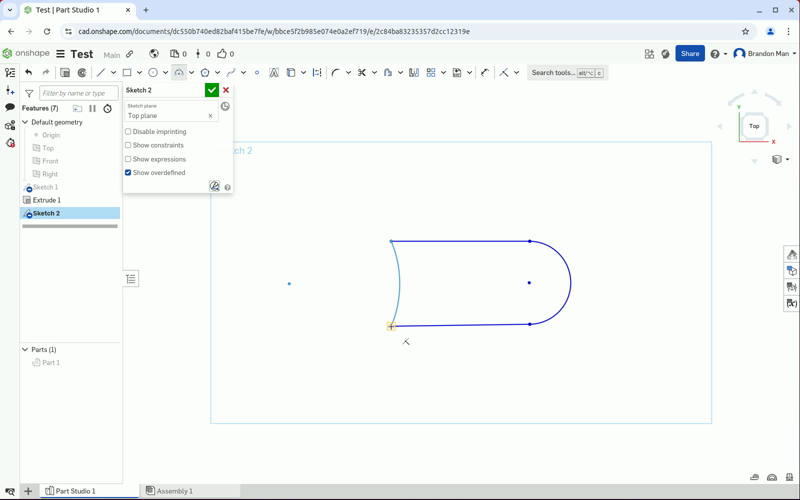
key_down(shift)
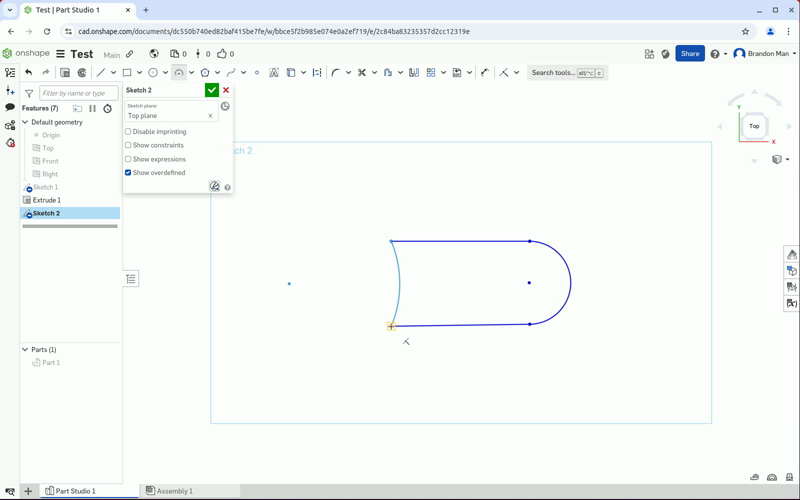
mouse_move(433, 283)
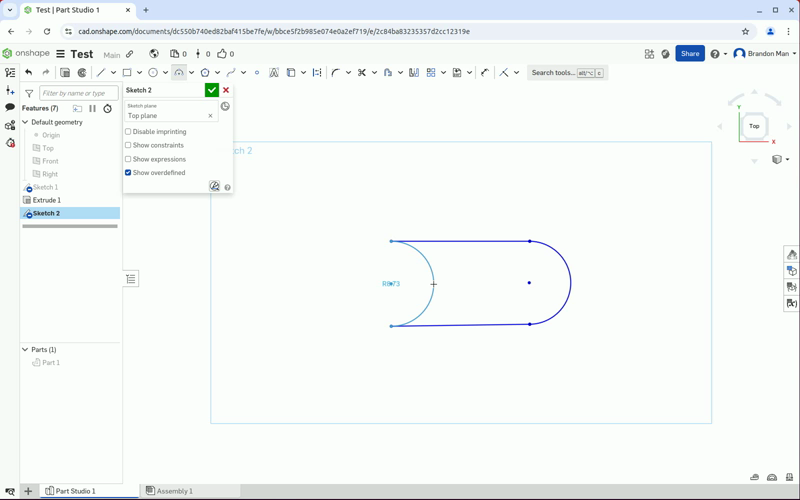
click(433, 283)
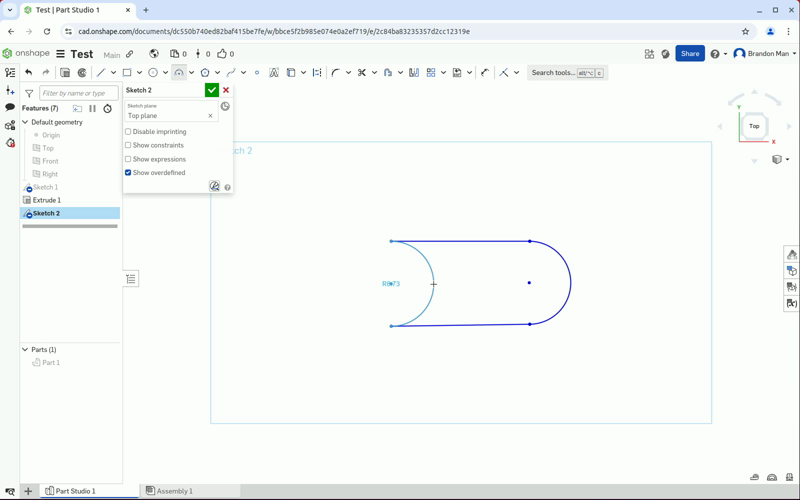
key_up(shift)
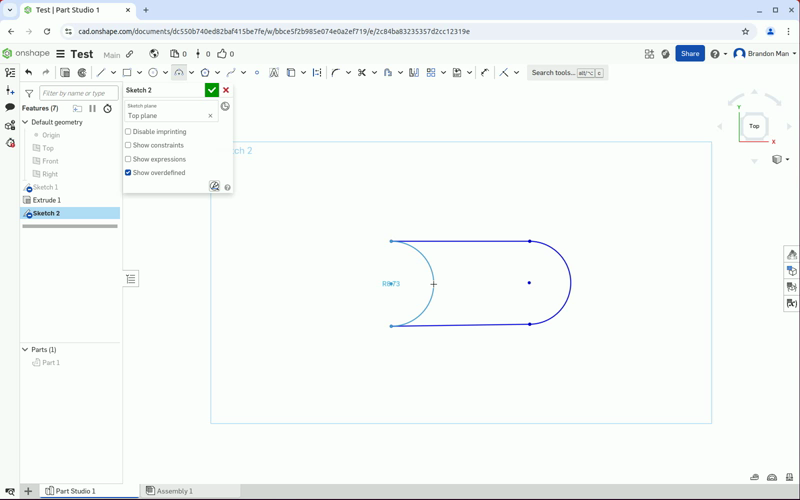
key(esc)
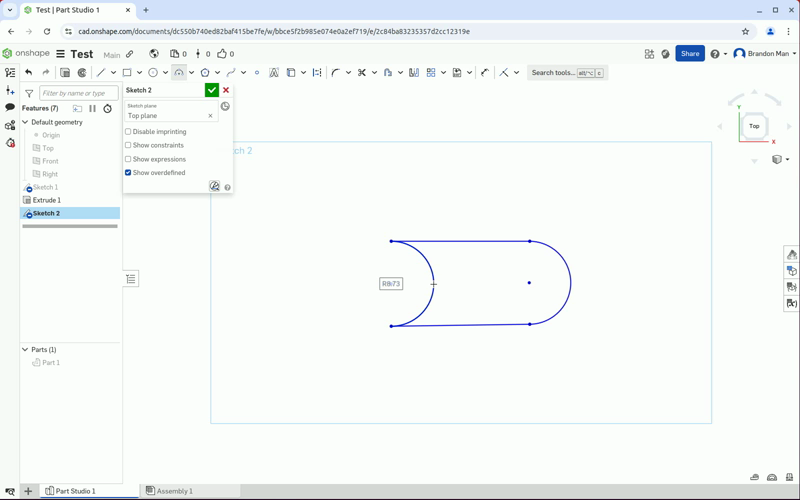
key(c)
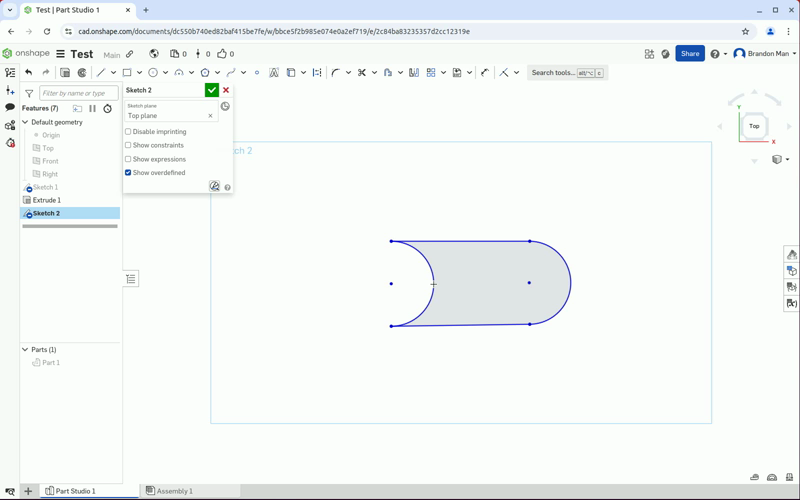
key_down(shift)
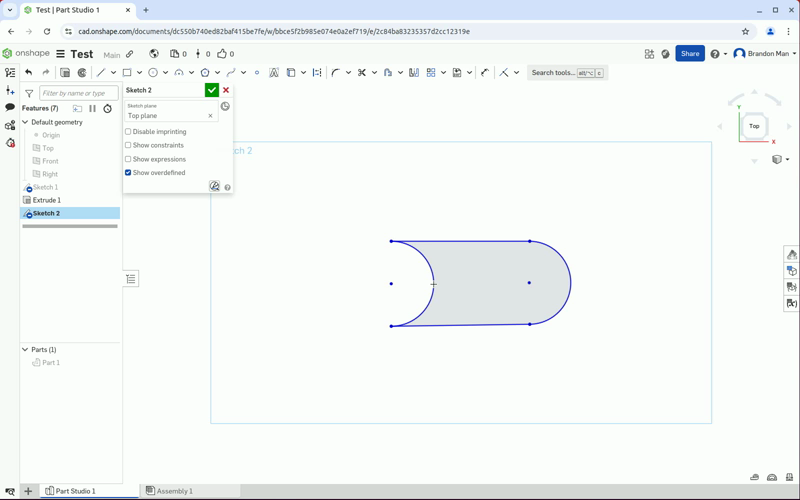
mouse_move(529, 282)
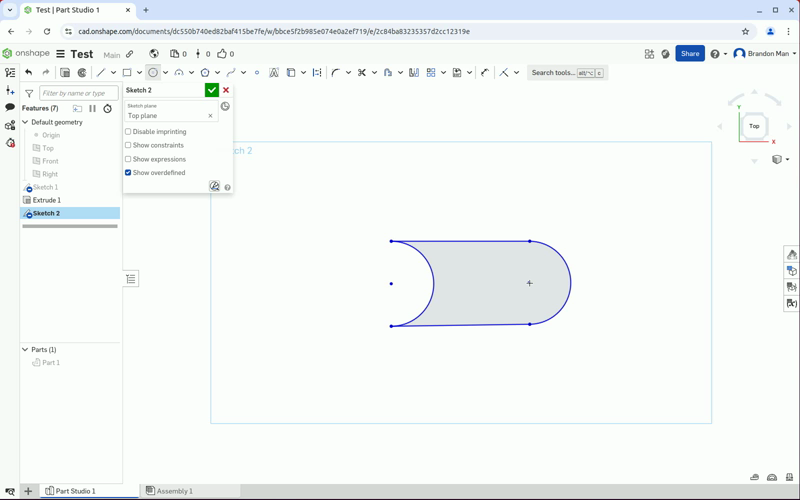
scroll(6)
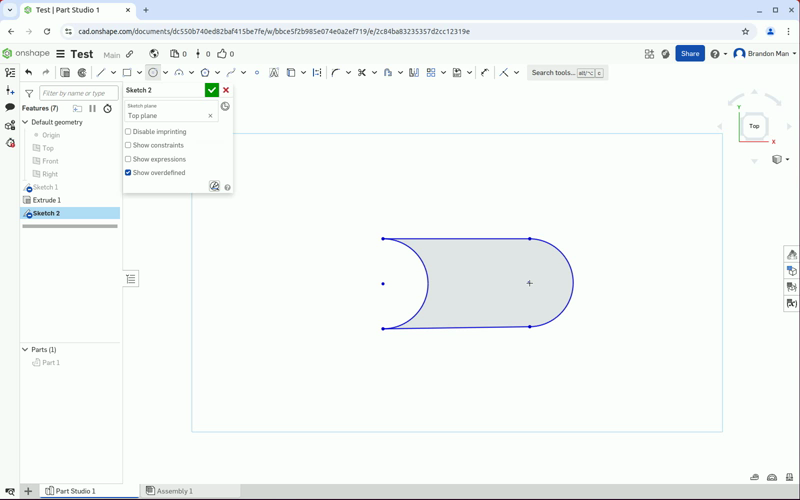
scroll(6)
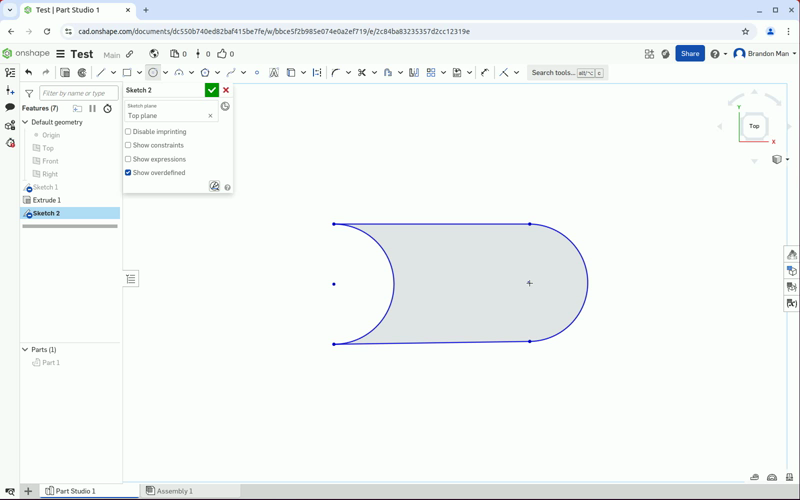
scroll(6)
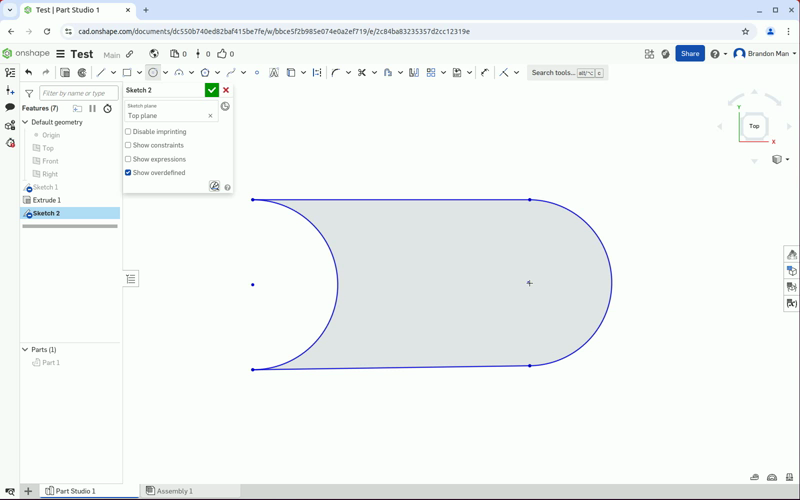
scroll(6)
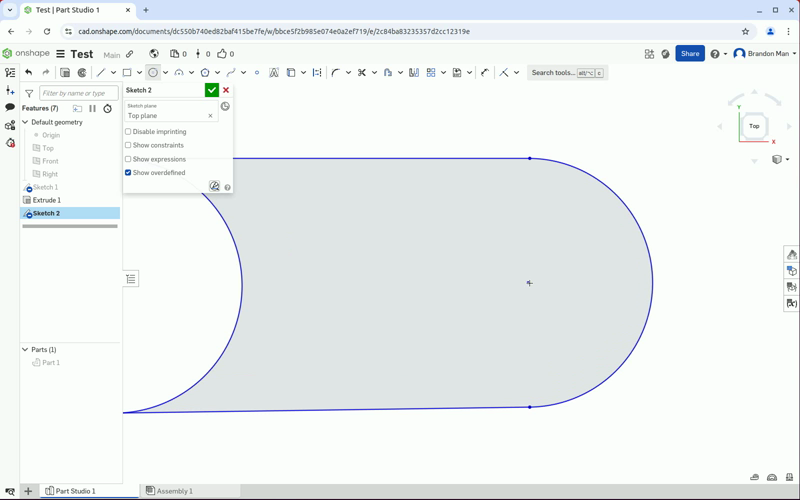
scroll(6)
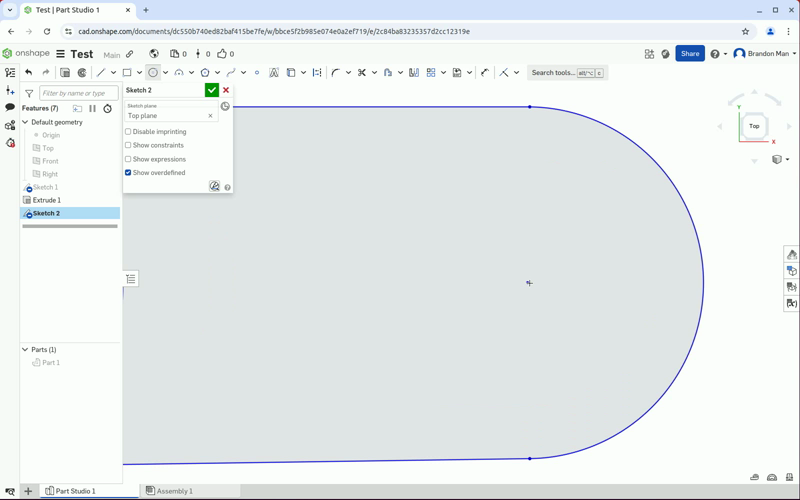
scroll(6)
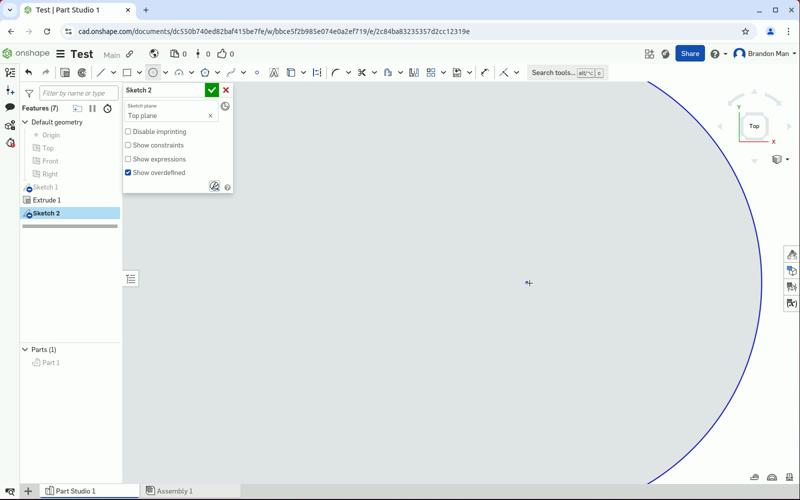
scroll(6)
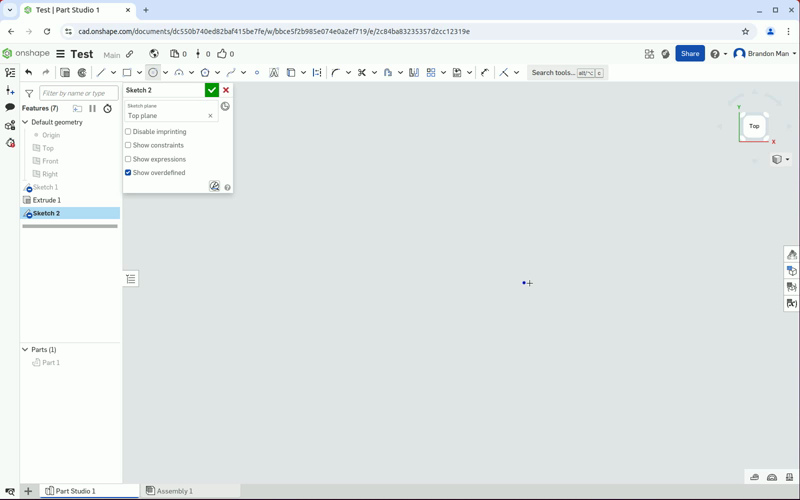
click(529, 282)
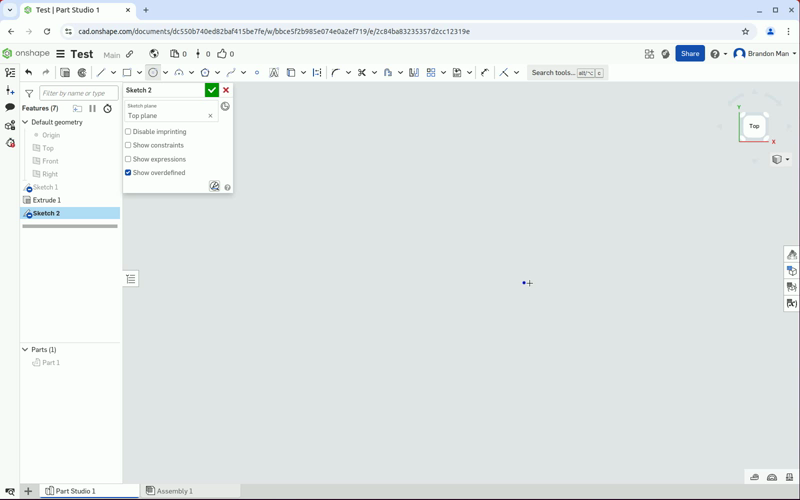
scroll(-6)
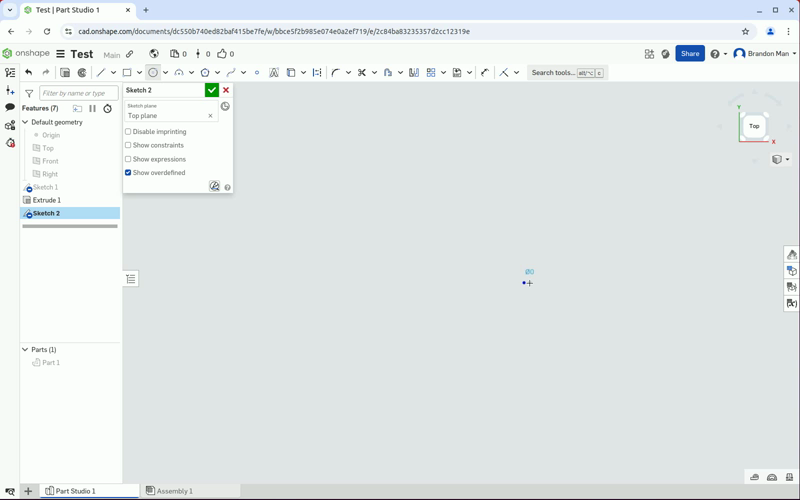
scroll(-6)
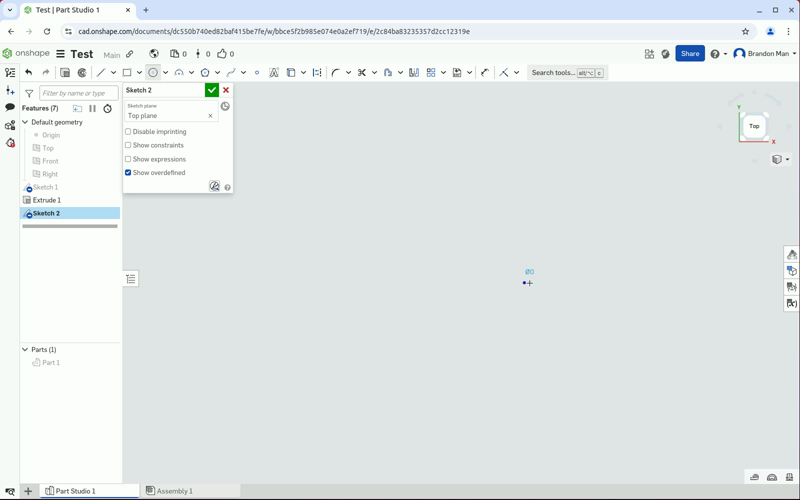
scroll(-6)
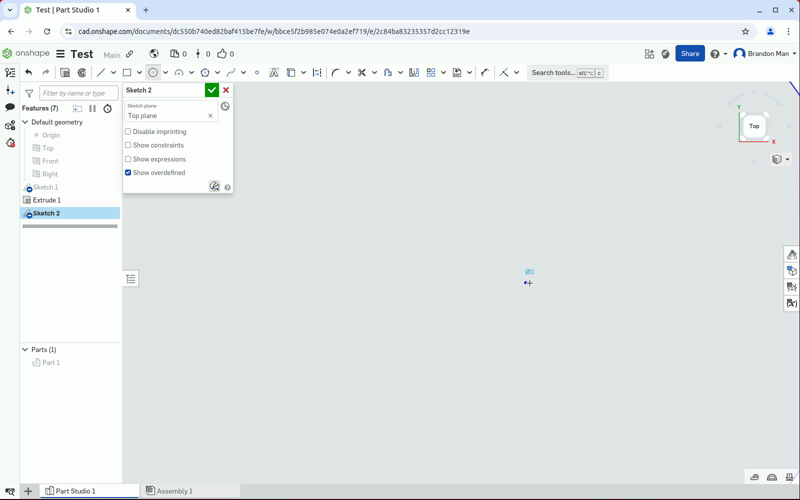
scroll(-6)
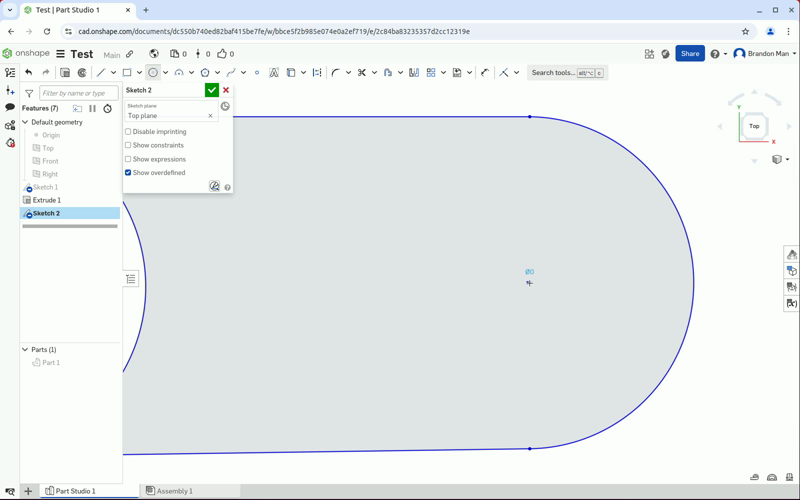
scroll(-6)
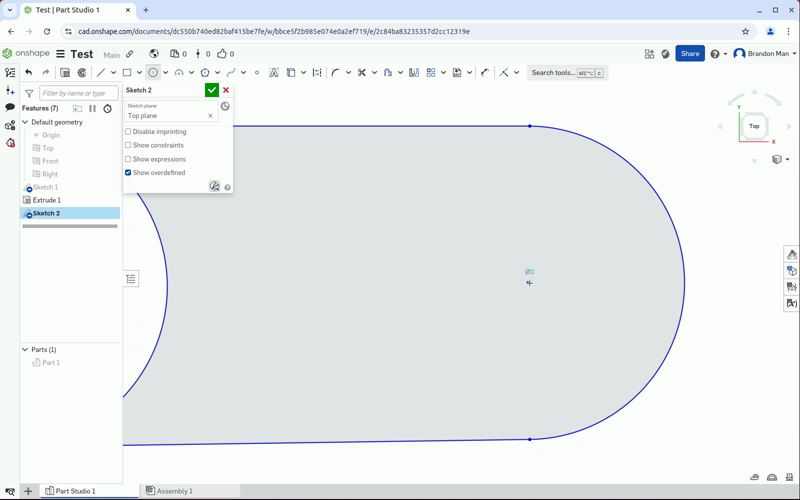
scroll(-6)
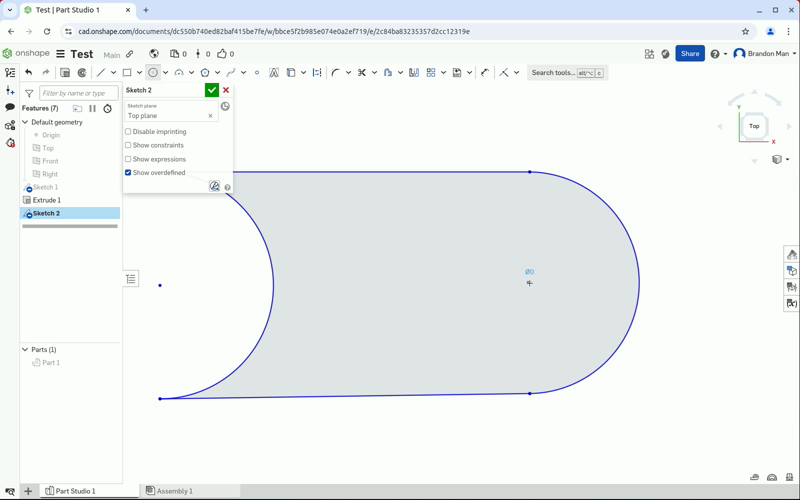
scroll(-6)
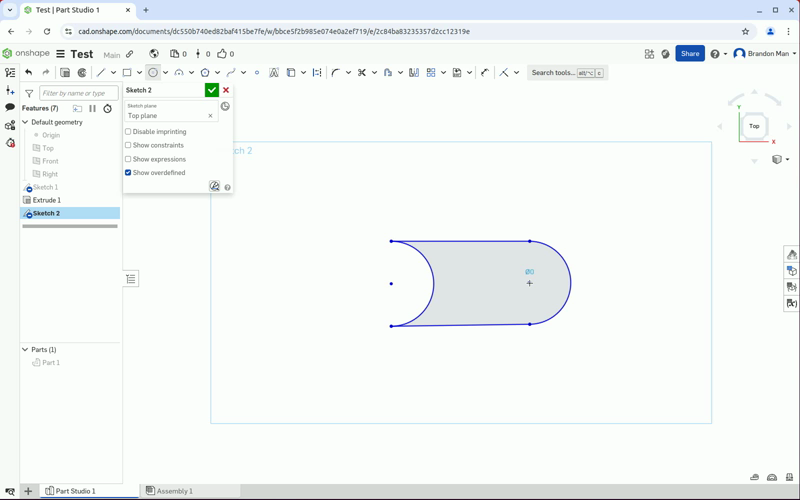
key_up(shift)
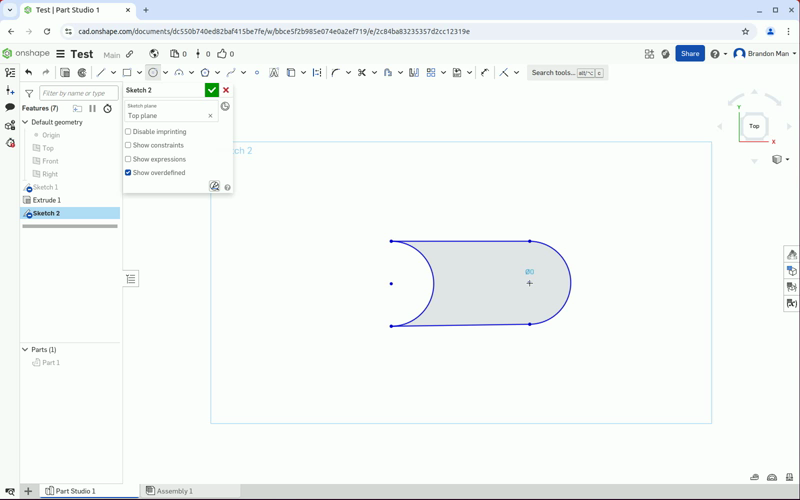
mouse_move(554, 282)
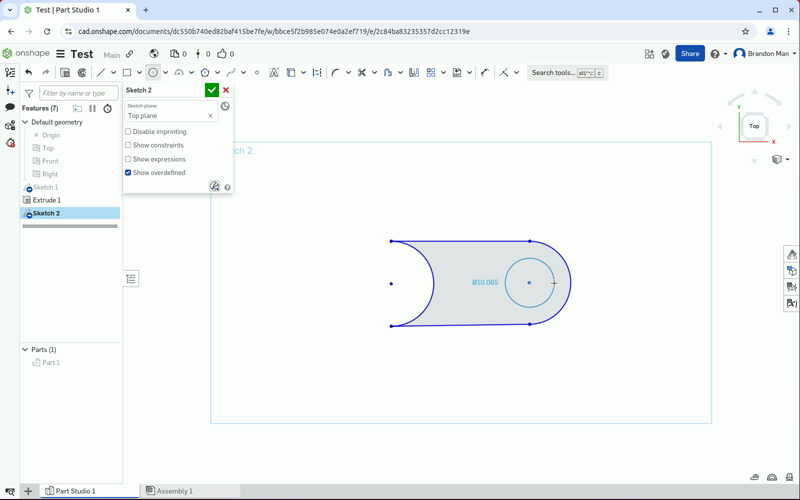
click(554, 282)
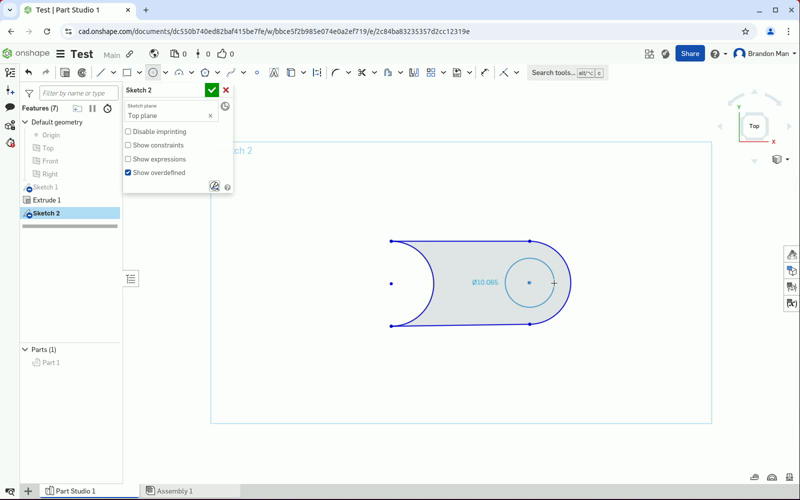
key(esc)
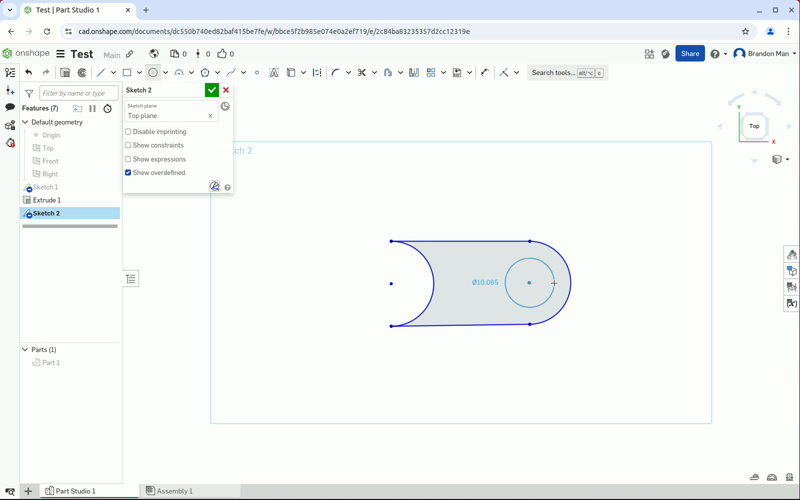
mouse_move(509, 257)
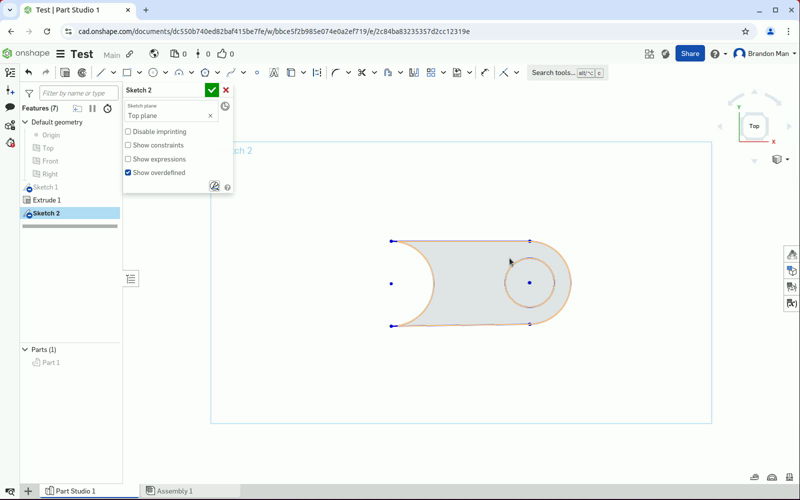
click(509, 257)
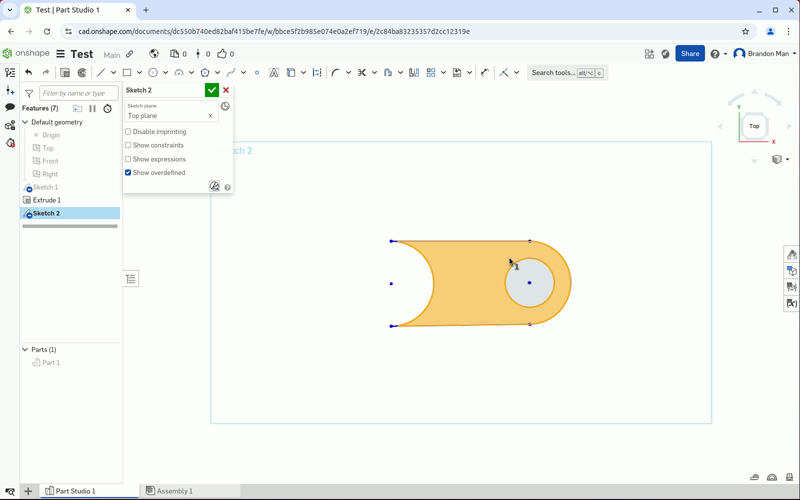
mouse_move(73, 352)
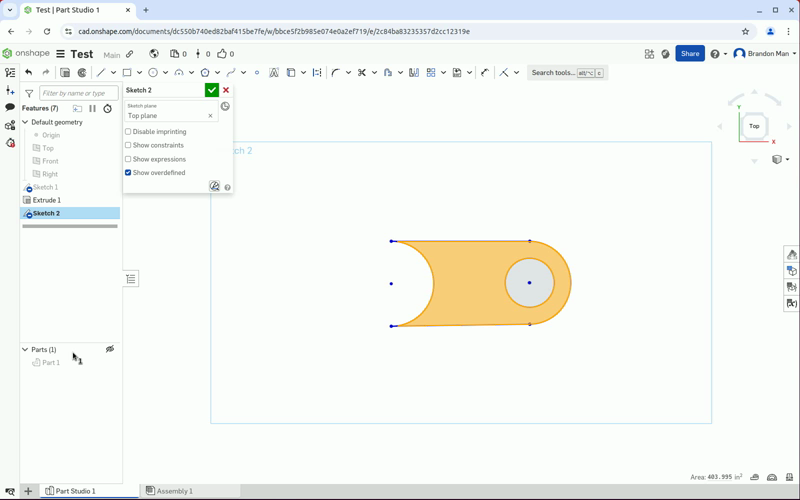
key(shift+y)
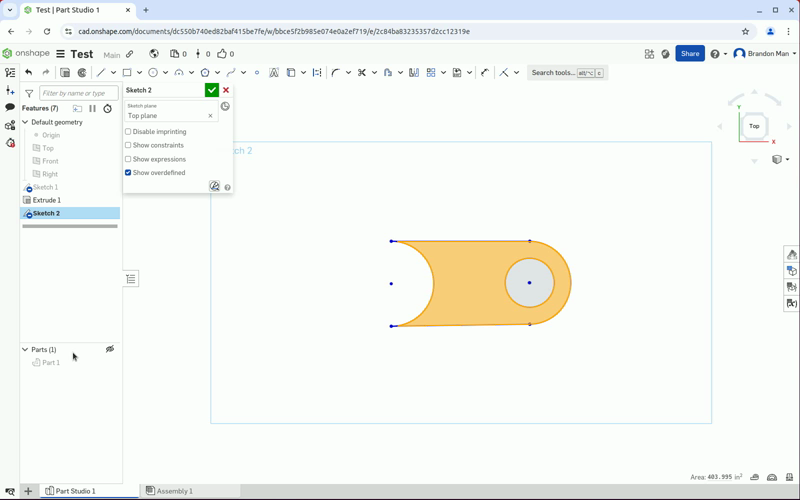
key(shift+e)
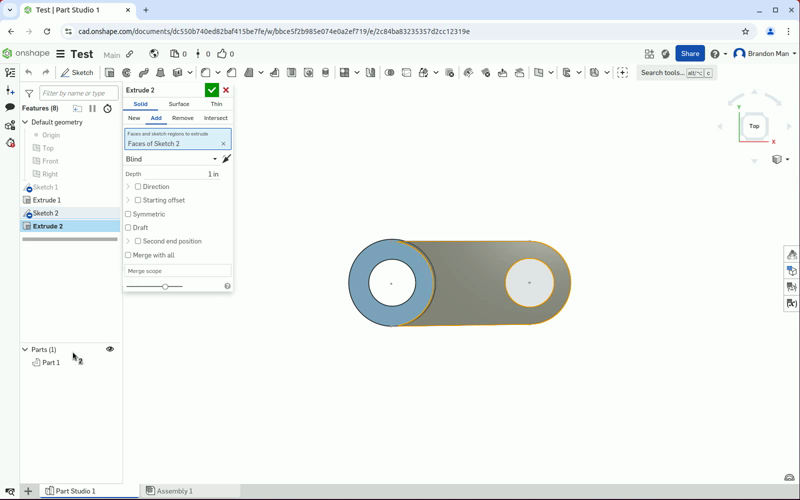
mouse_move(143, 106)
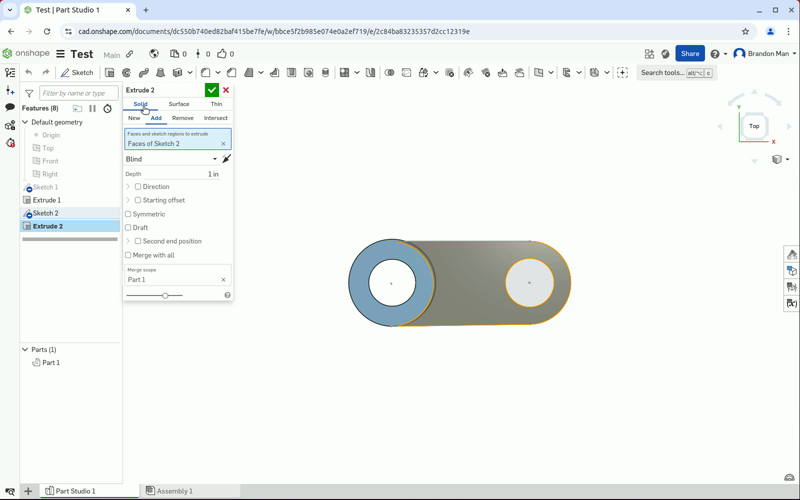
click(143, 106)
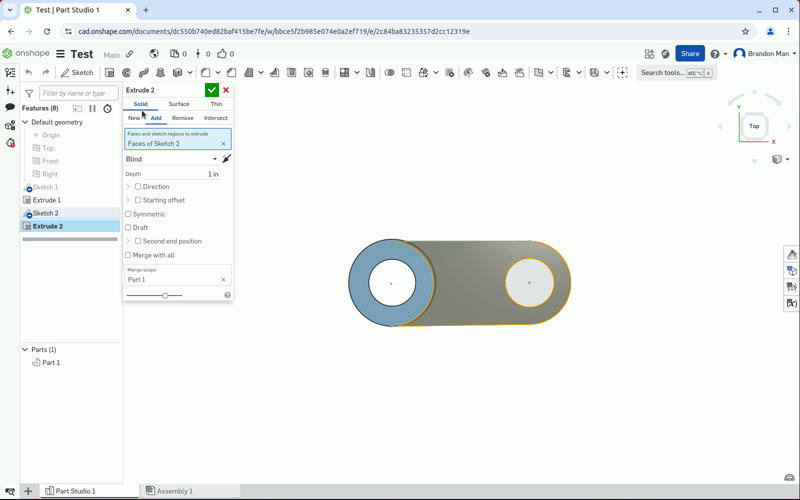
mouse_move(137, 120)
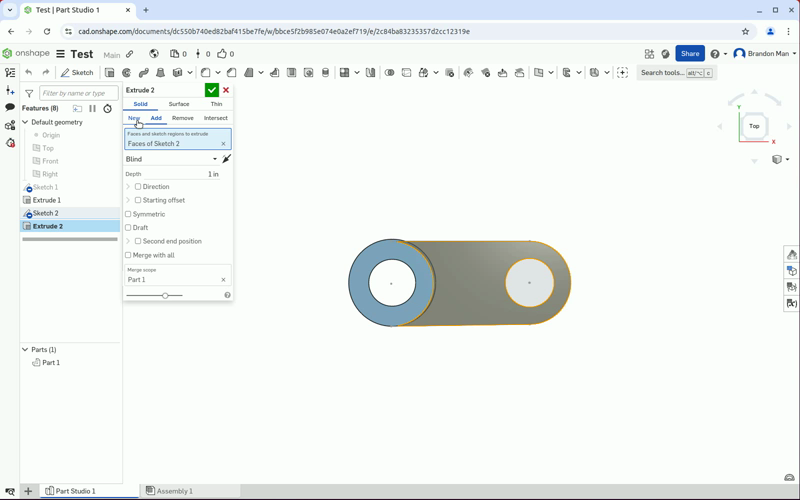
click(137, 120)
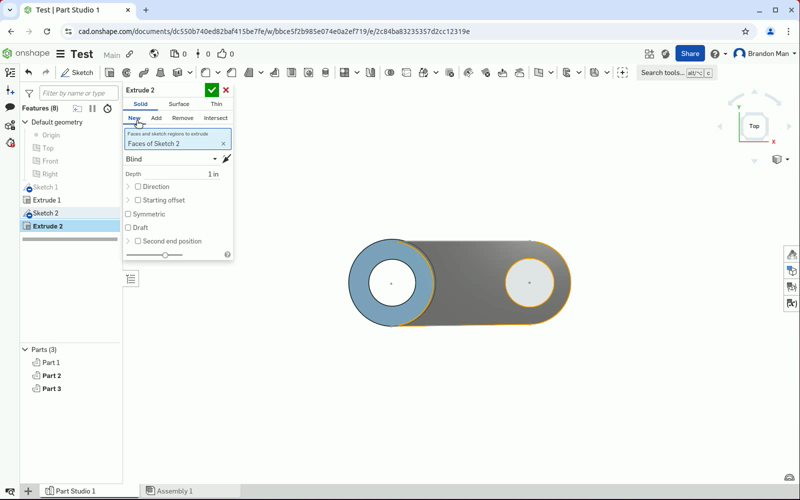
key(tab, 4)
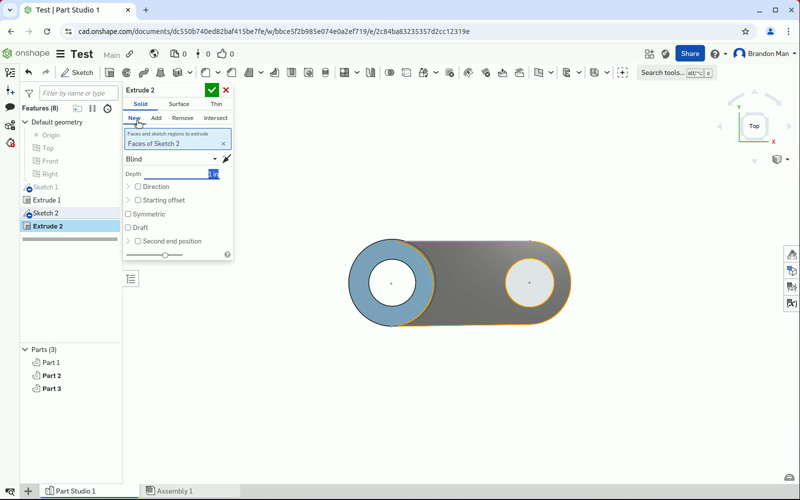
text(7.703)
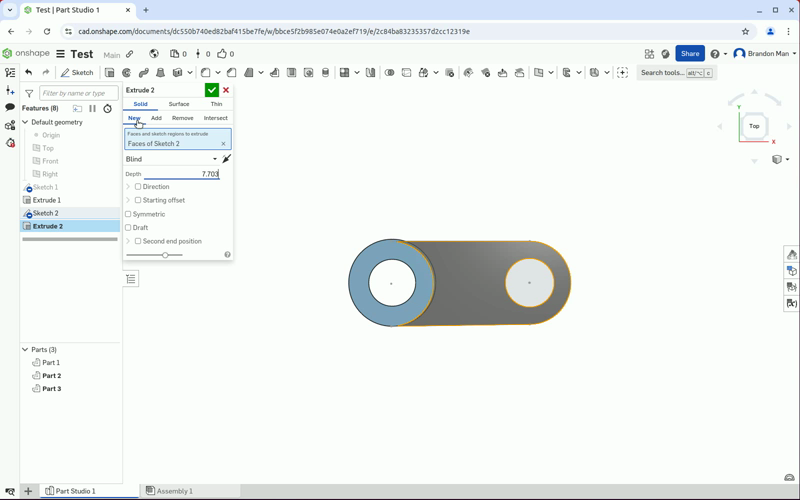
key(enter)
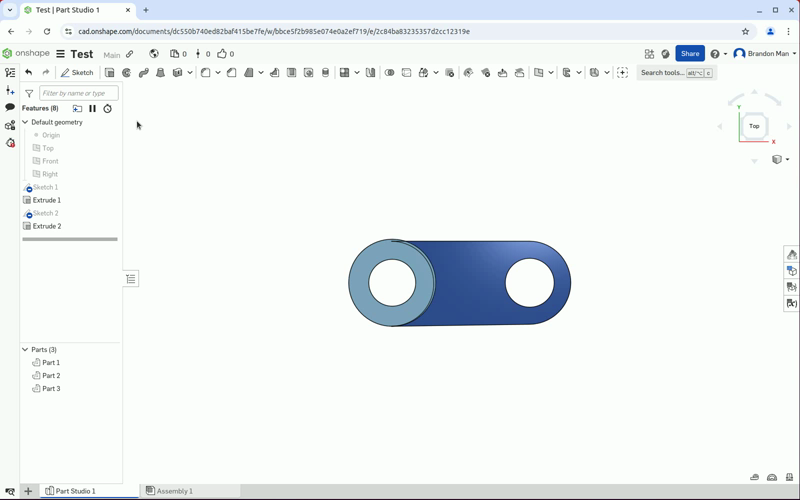
key(shift+h)
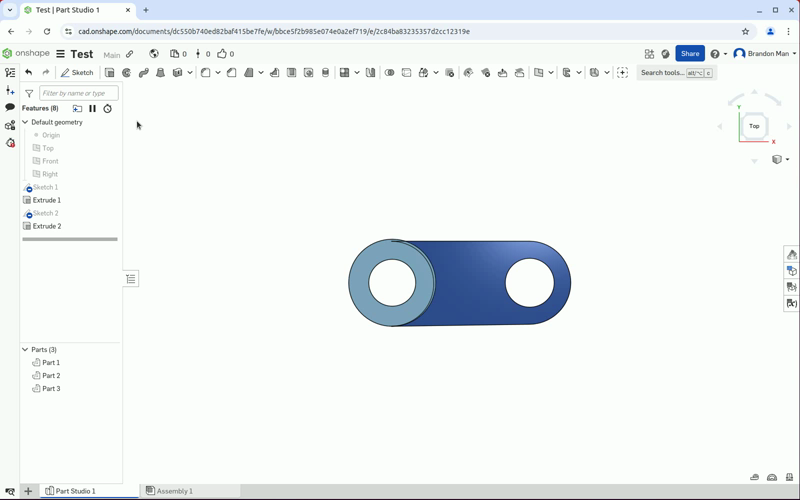
key(shift+h)
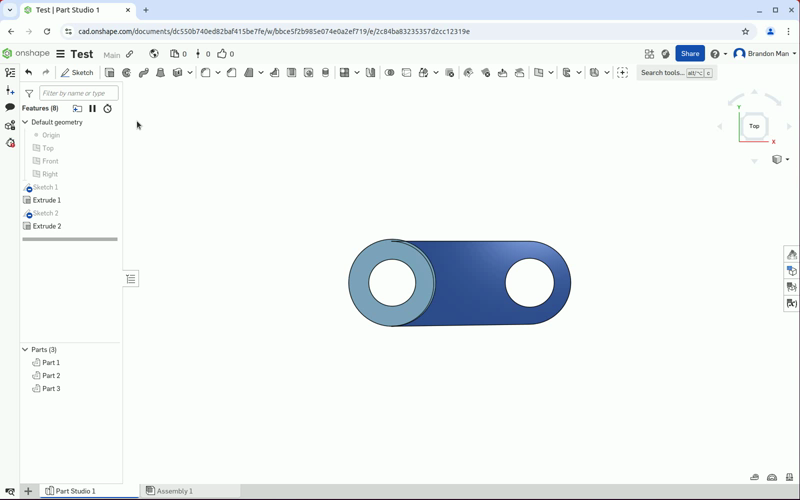
mouse_move(73, 189)
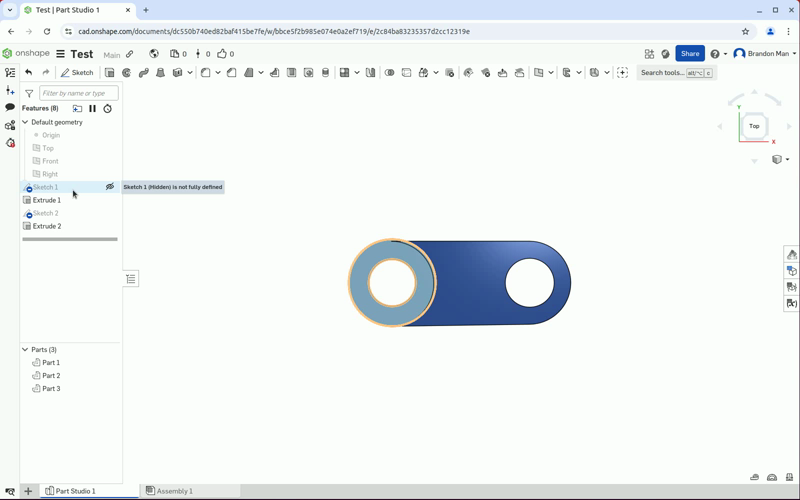
click(73, 189)
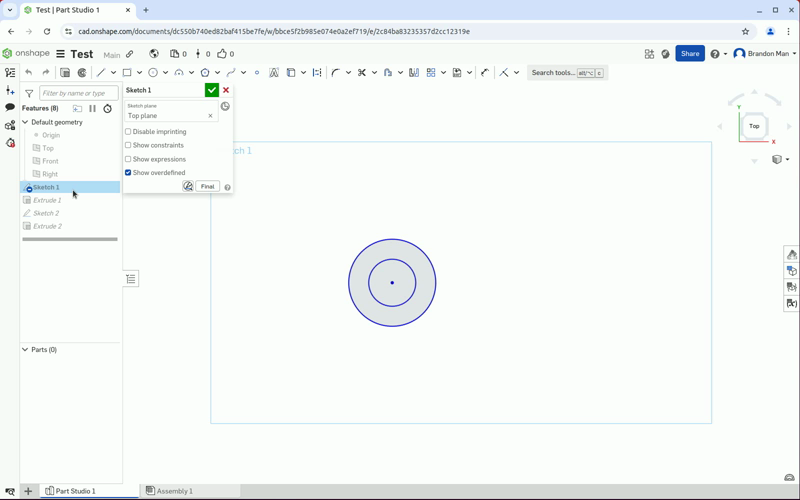
mouse_move(229, 92)
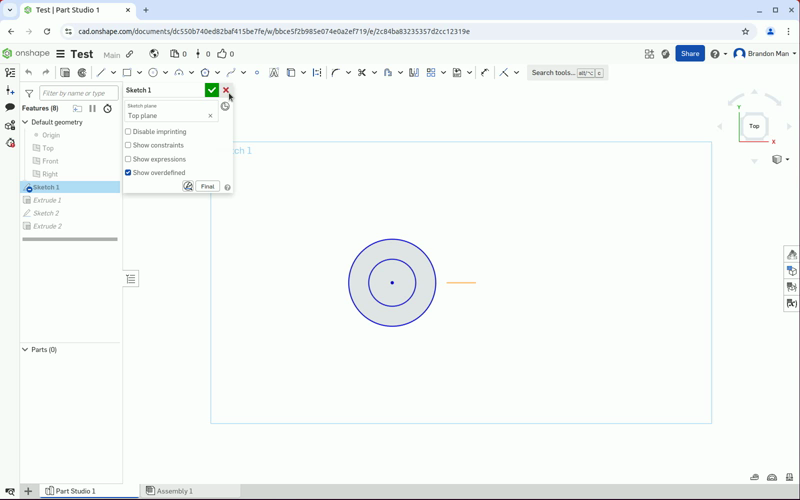
click(229, 92)
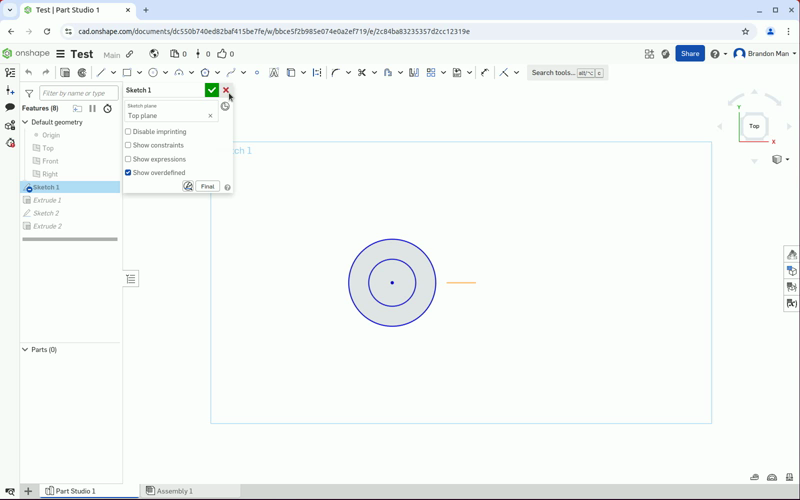
key(shift+s)
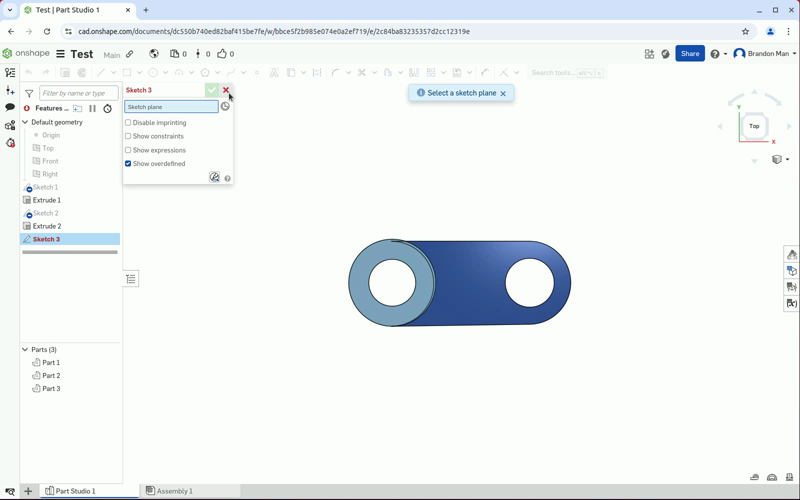
mouse_move(73, 150)
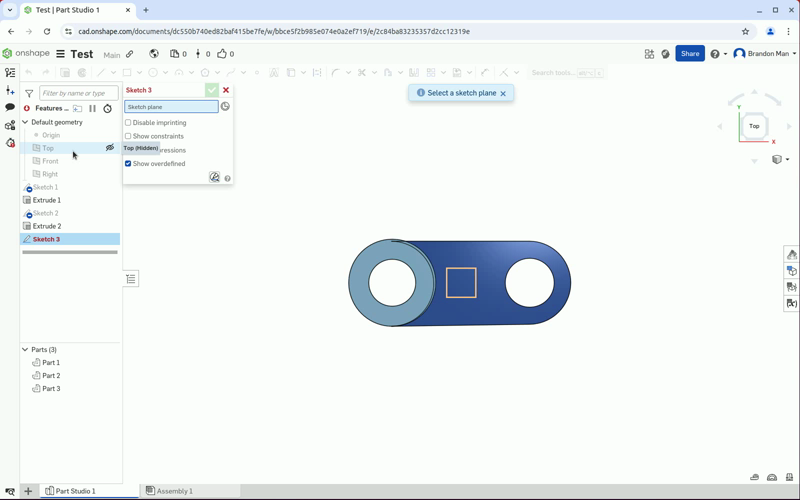
click(73, 150)
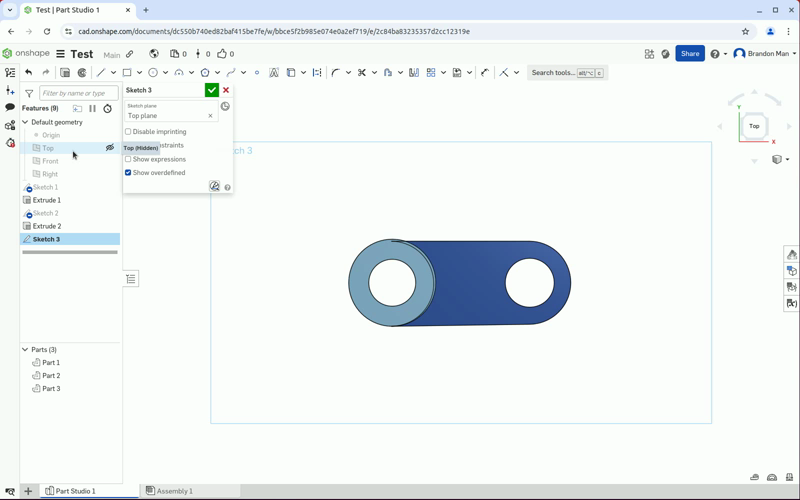
mouse_move(73, 352)
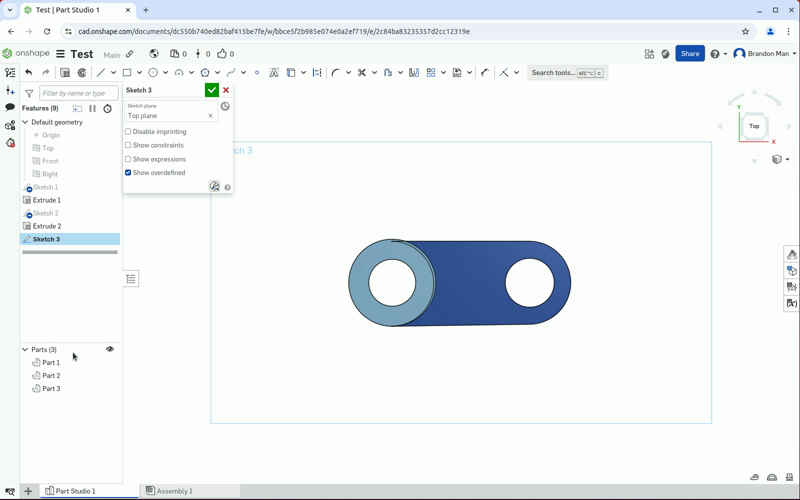
key(y)
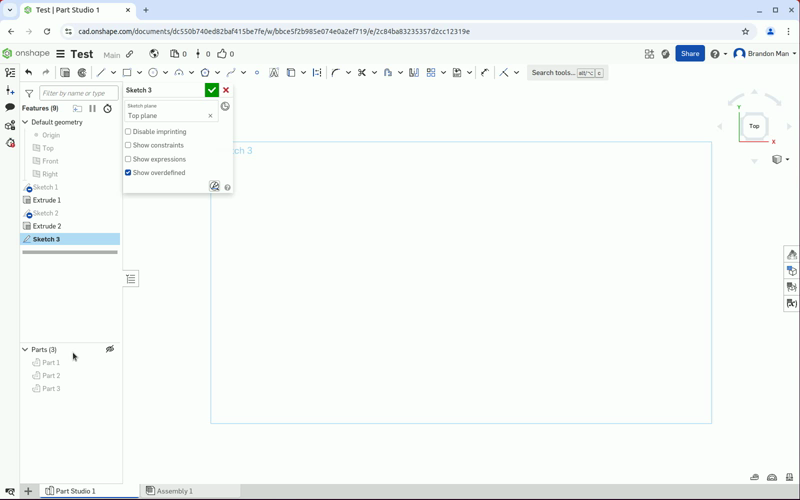
key(c)
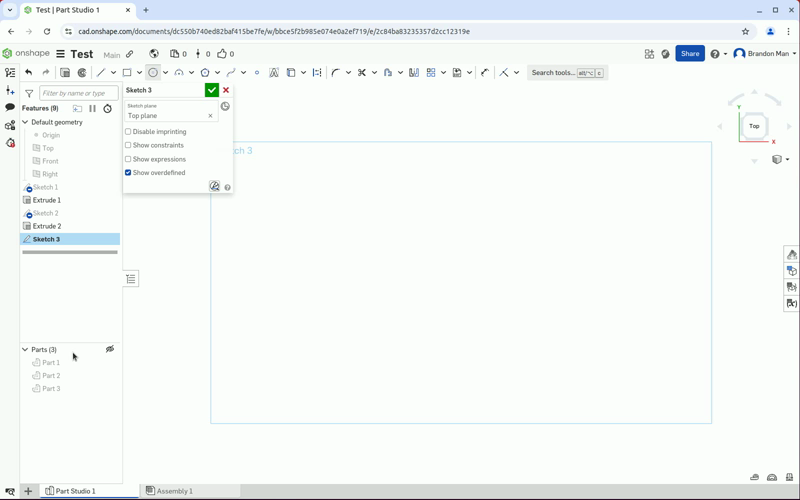
key_down(shift)
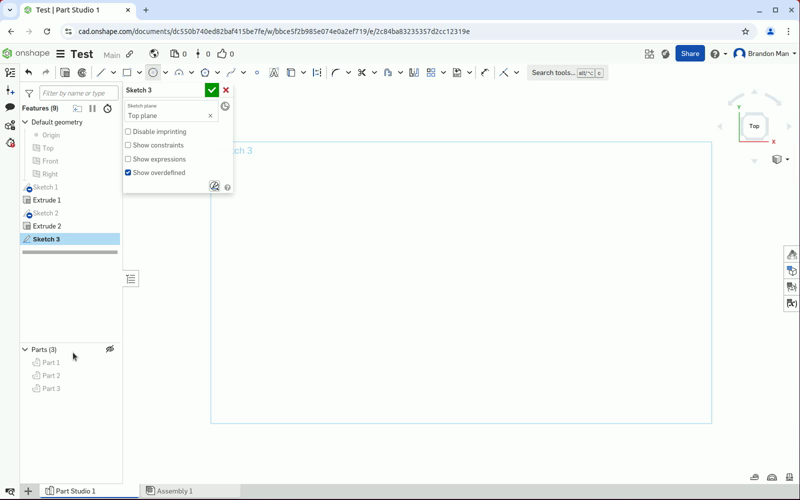
mouse_move(392, 282)
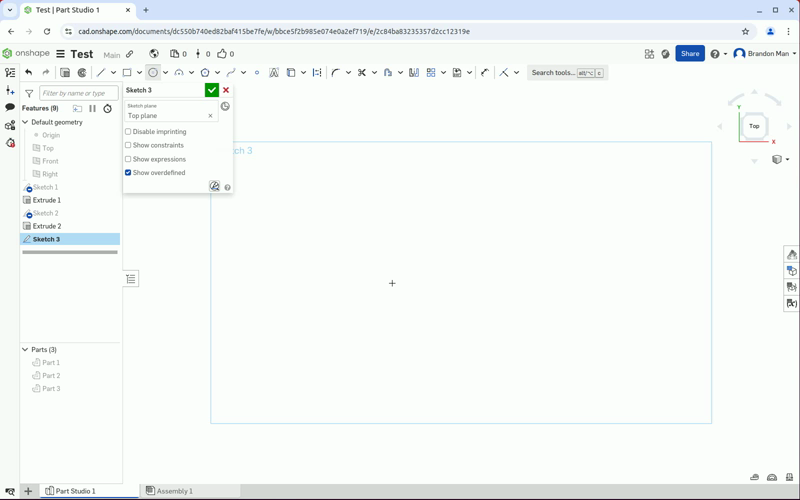
click(392, 282)
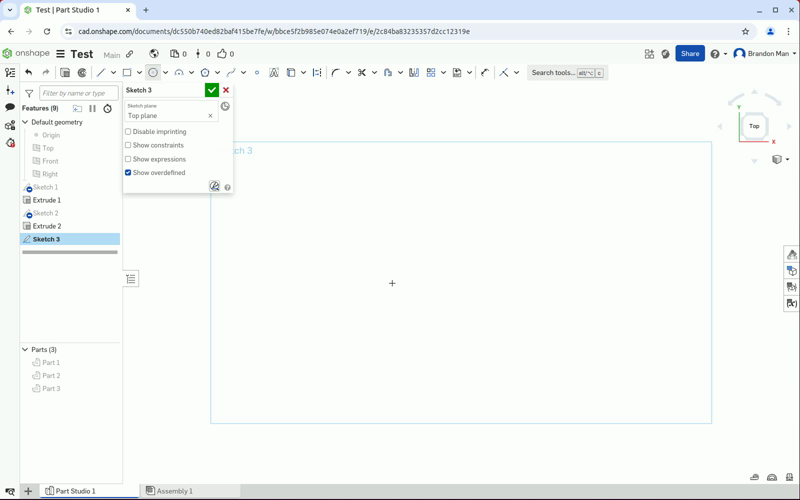
key_up(shift)
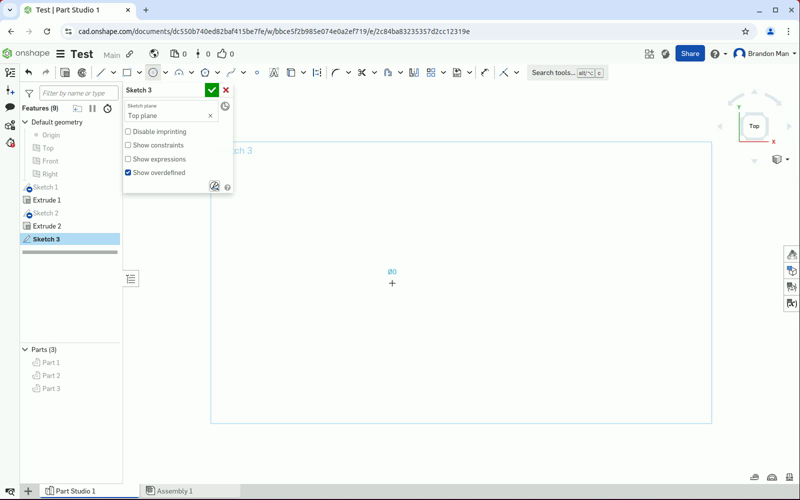
mouse_move(435, 282)
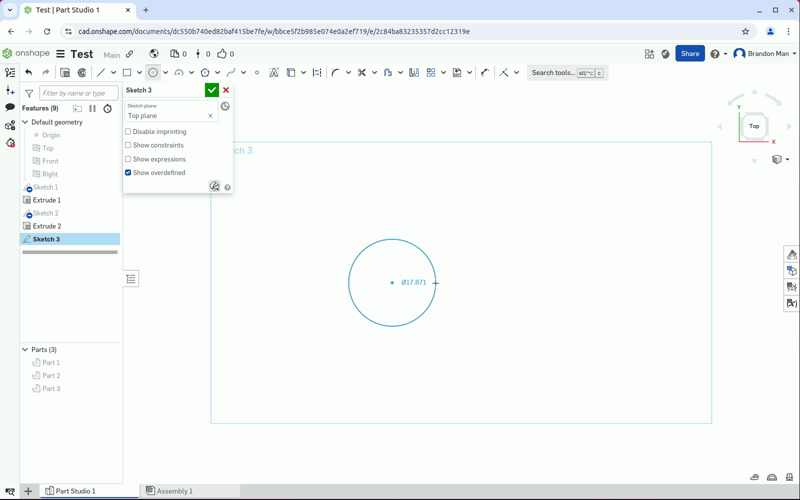
click(435, 282)
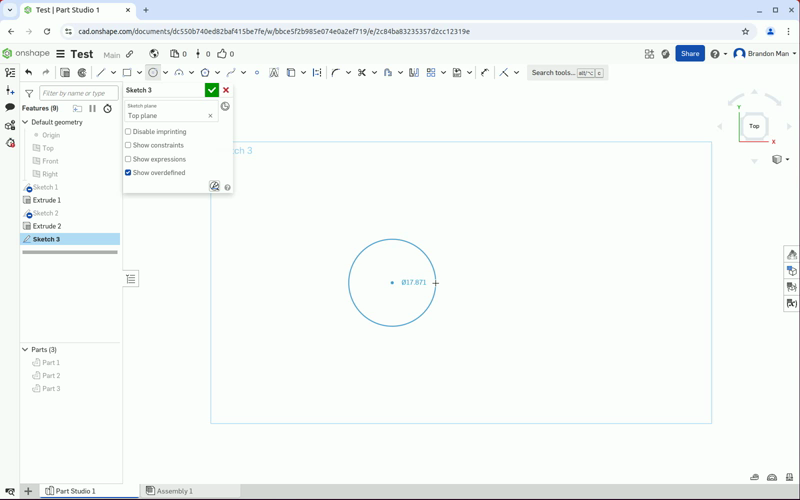
key(esc)
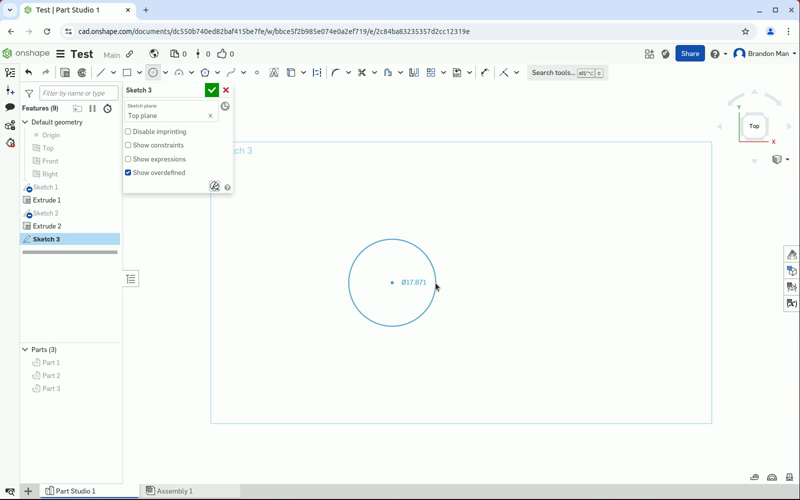
key(c)
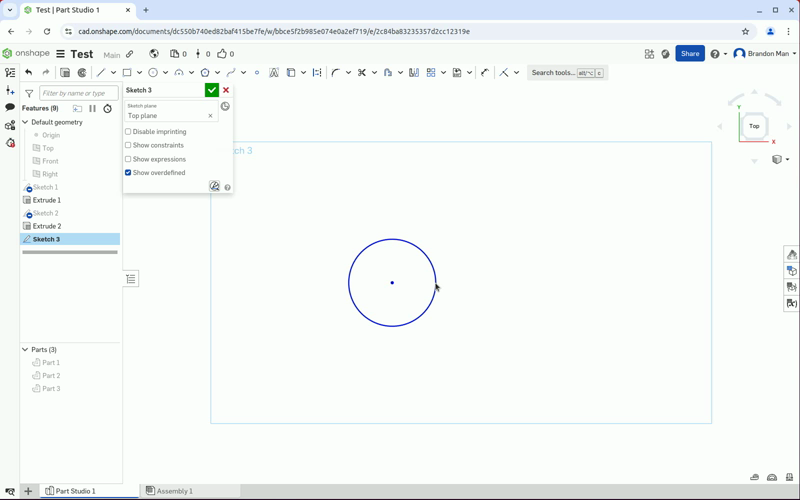
key_down(shift)
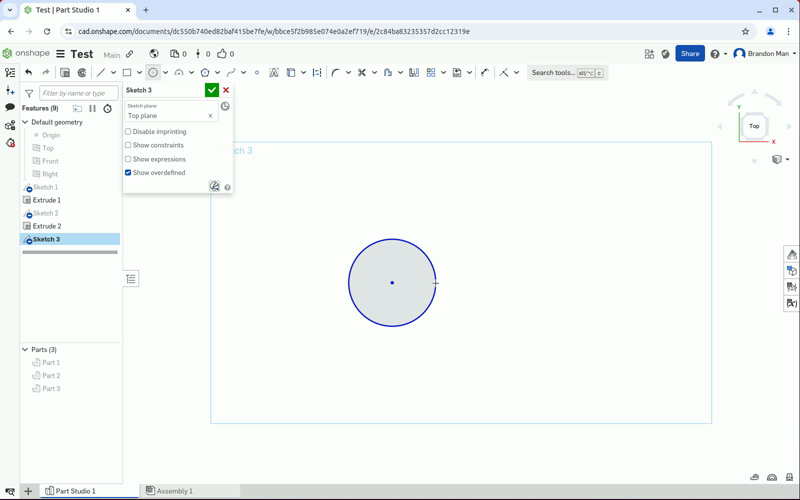
mouse_move(392, 282)
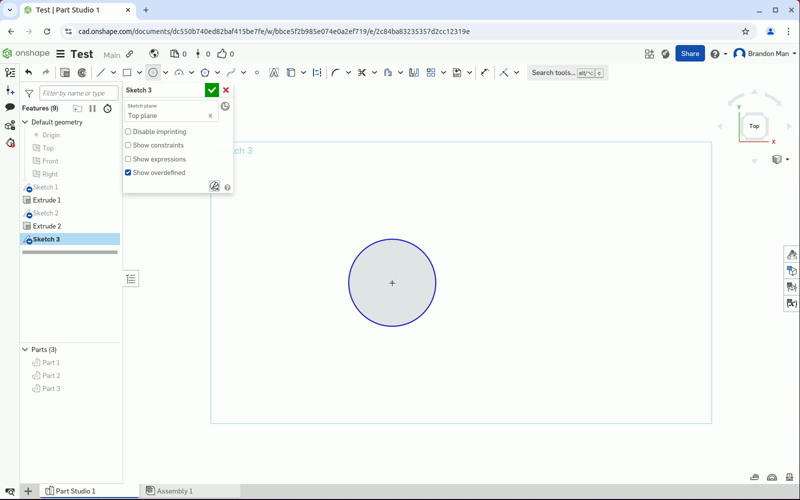
click(392, 282)
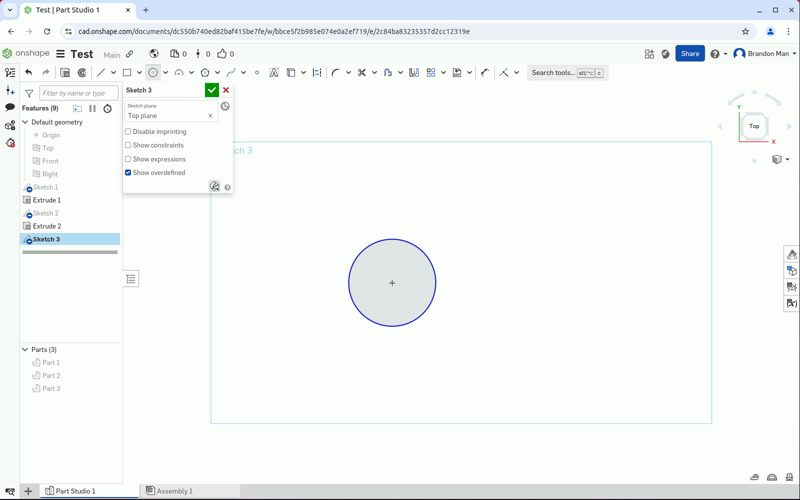
key_up(shift)
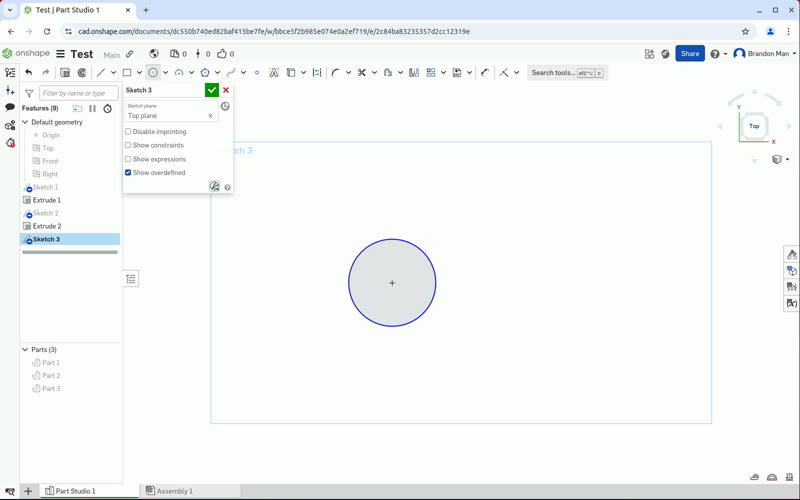
mouse_move(415, 282)
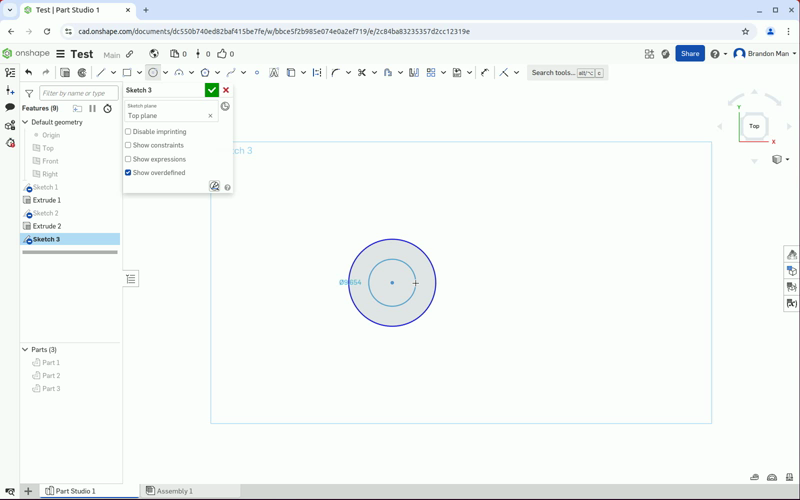
click(415, 282)
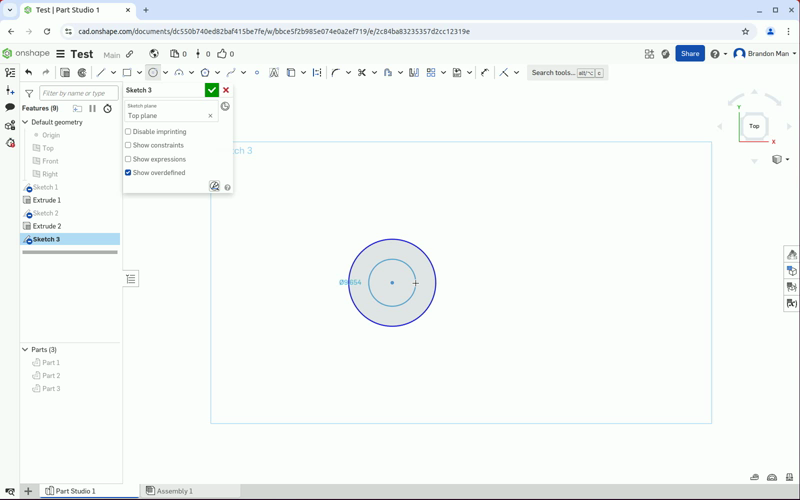
key(esc)
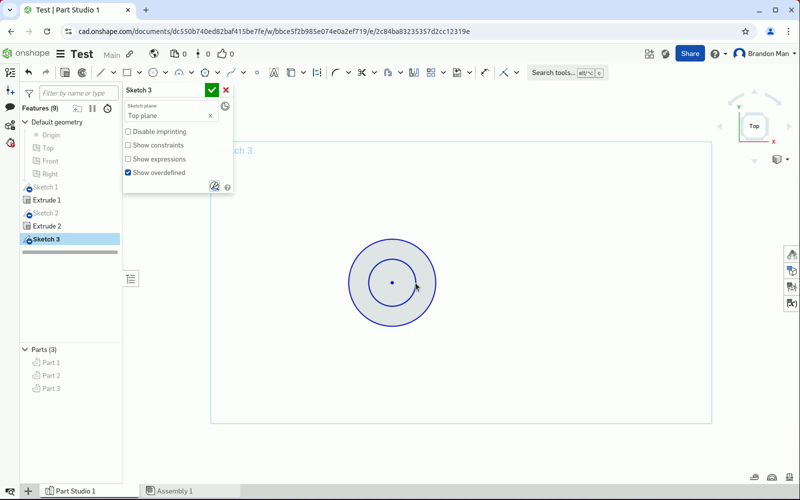
mouse_move(389, 320)
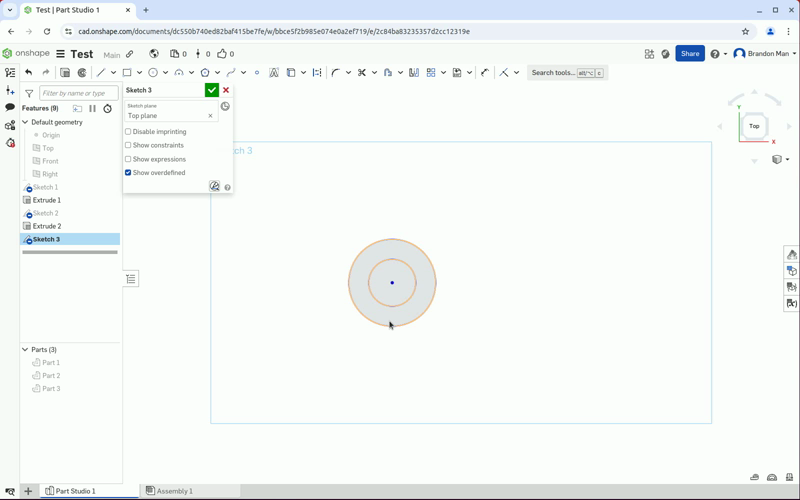
click(389, 320)
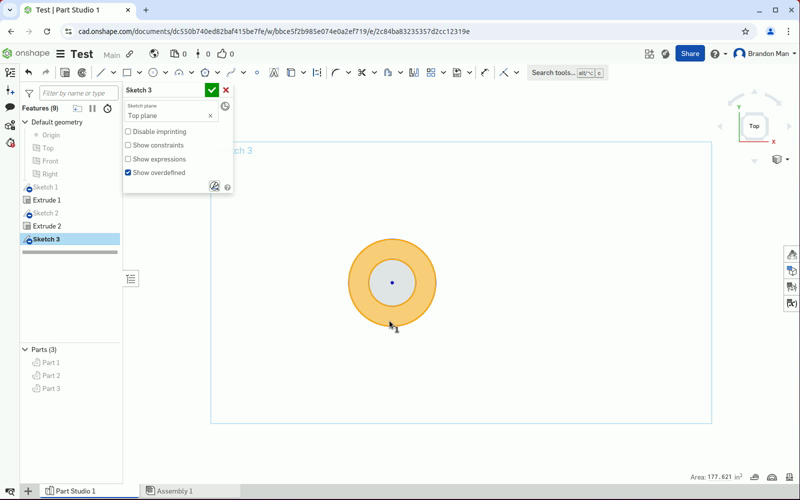
mouse_move(73, 352)
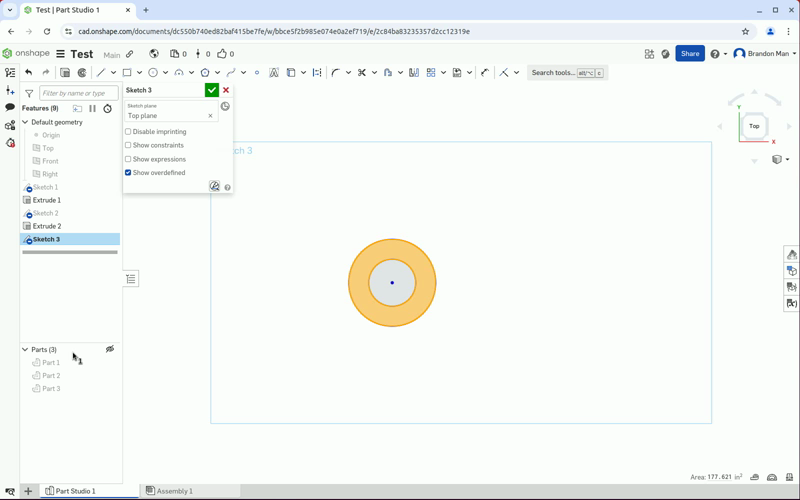
key(shift+y)
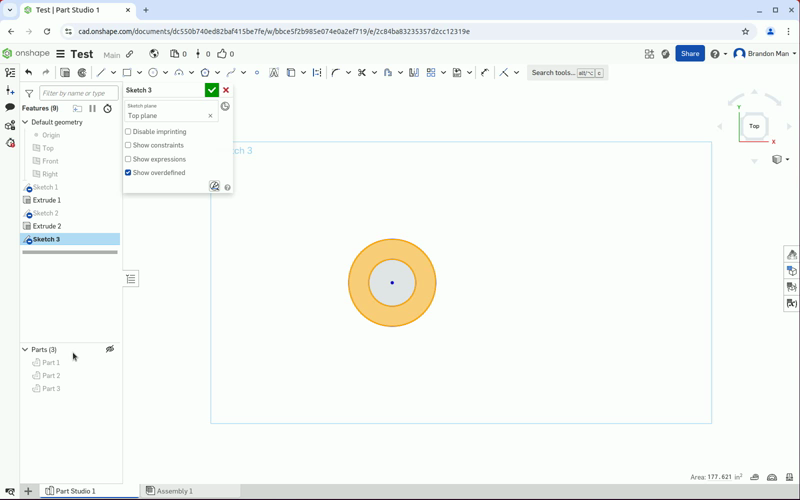
key(shift+e)
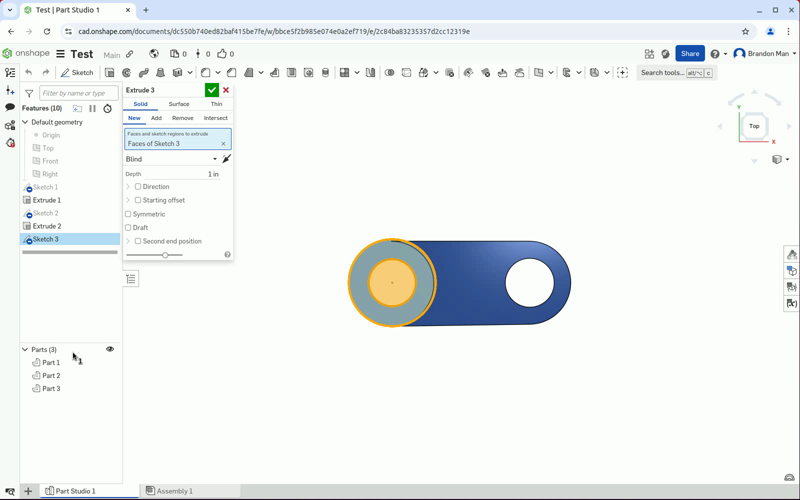
mouse_move(143, 106)
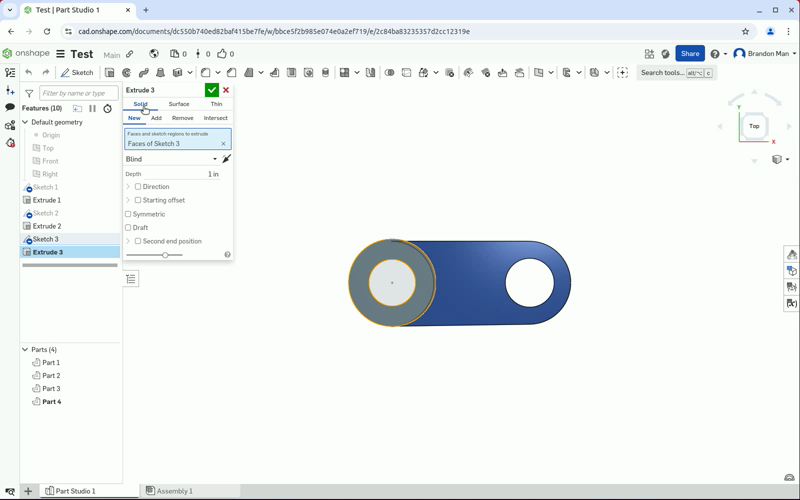
click(143, 106)
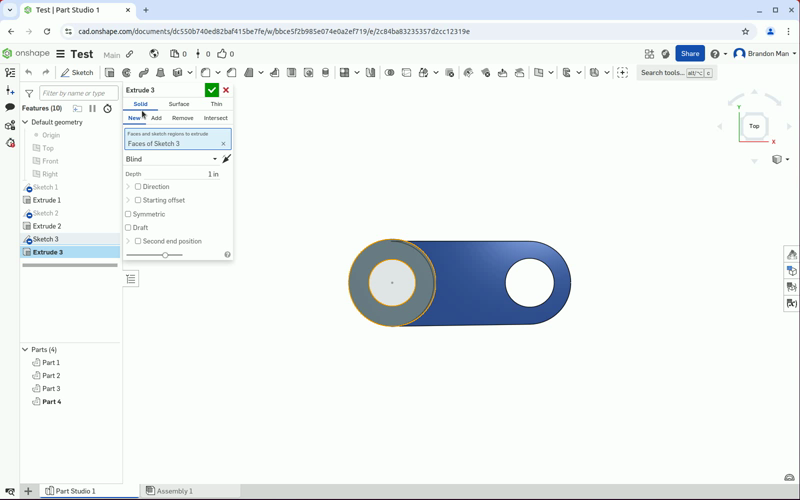
mouse_move(137, 120)
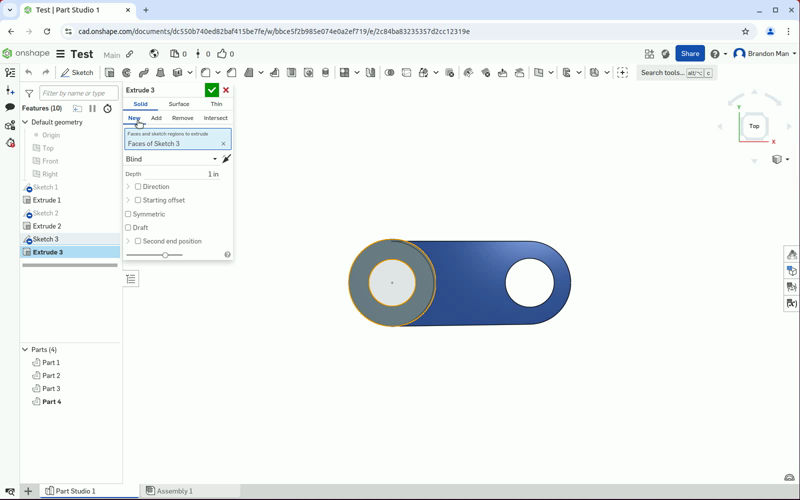
click(137, 120)
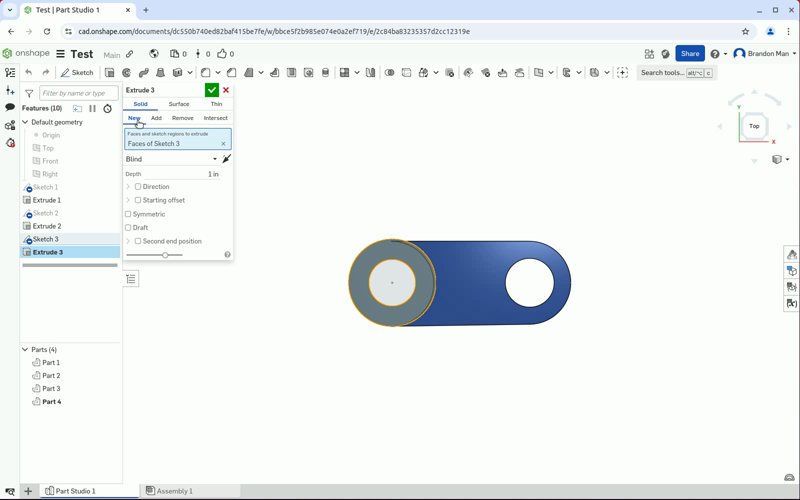
key(tab, 4)
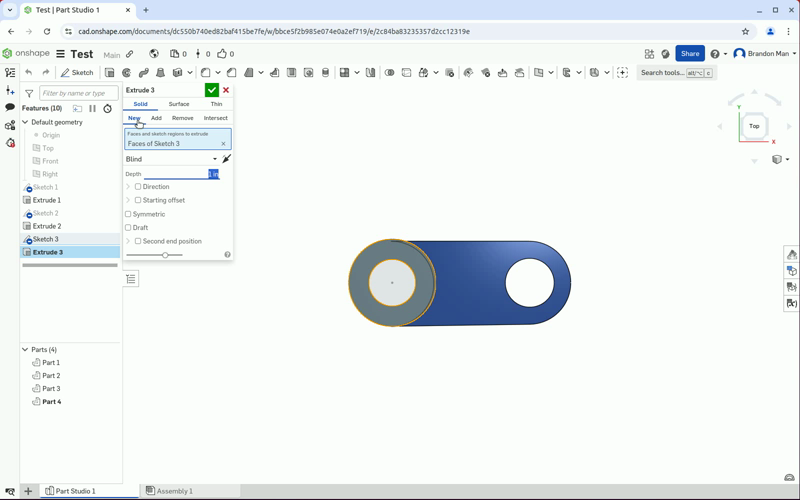
text(15.165)
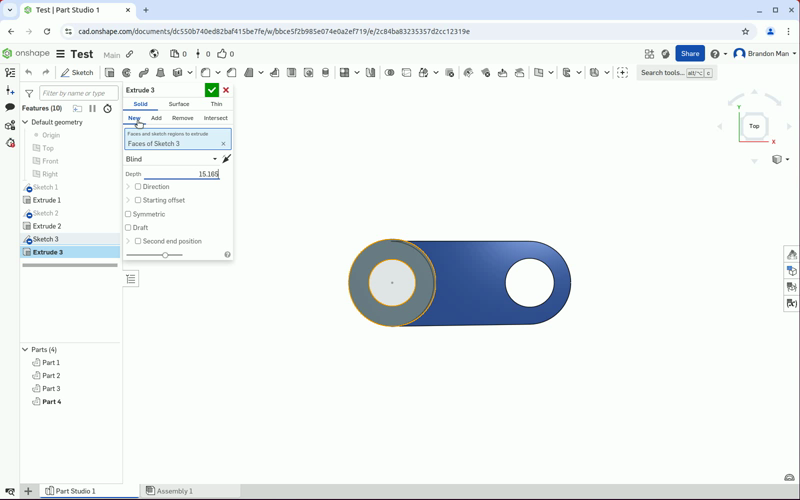
key(enter)
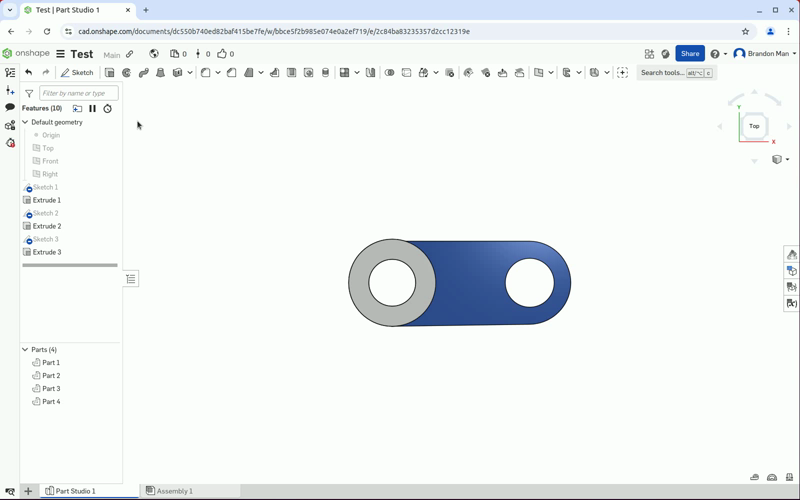
key(shift+h)
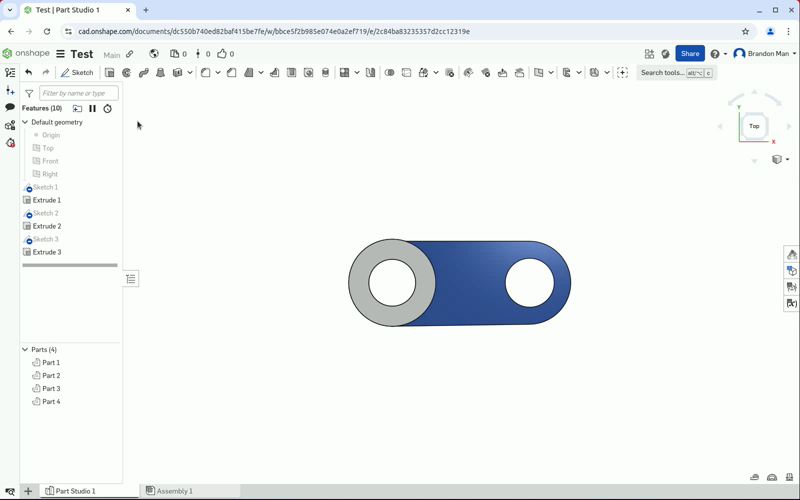
key(shift+h)
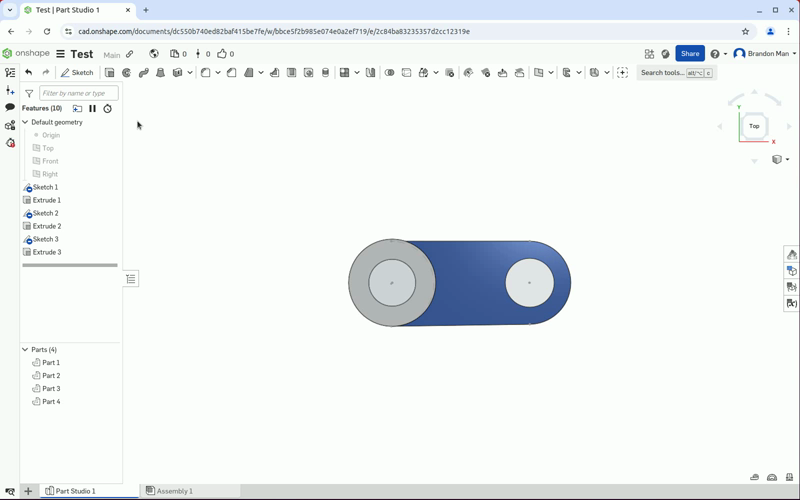
key(shift+7)
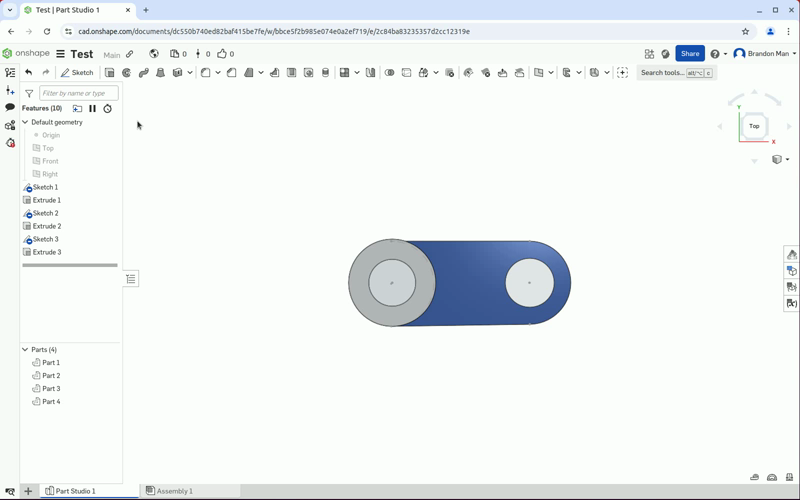
key(up, 3)
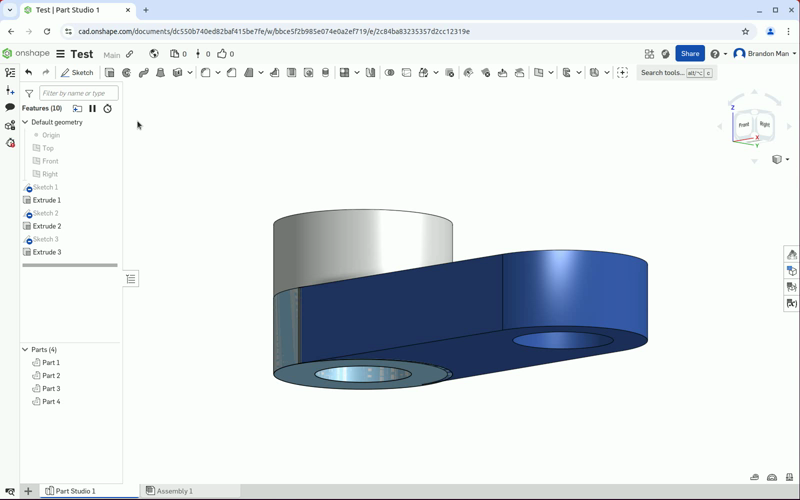
key(left, 3)
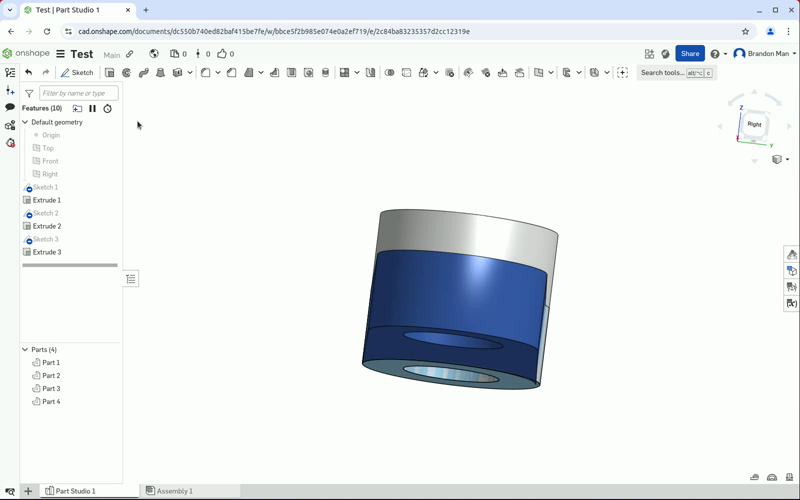
key(right, 3)
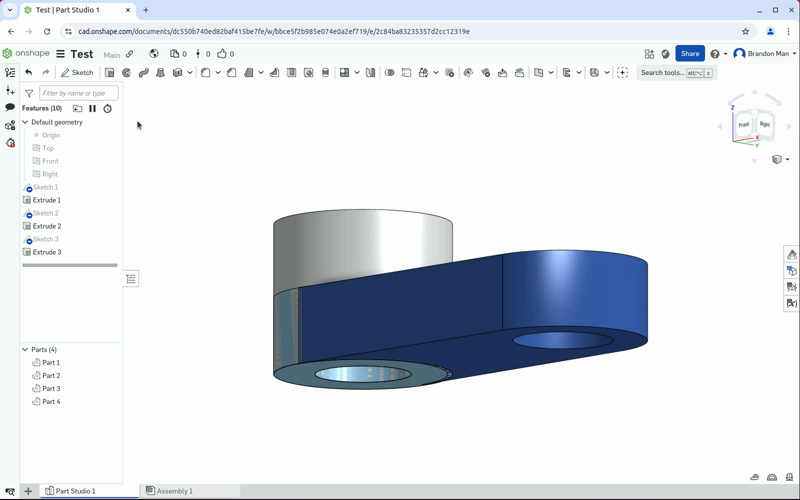
key(down, 3)
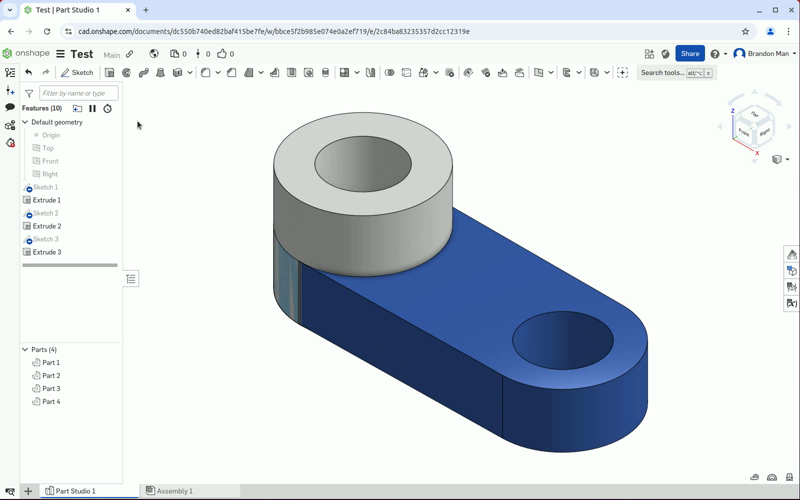
mouse_move(73, 189)
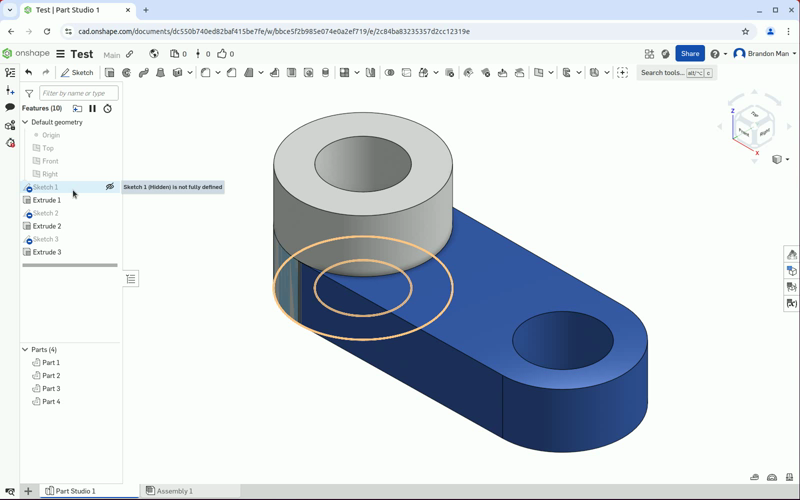
click(73, 189)